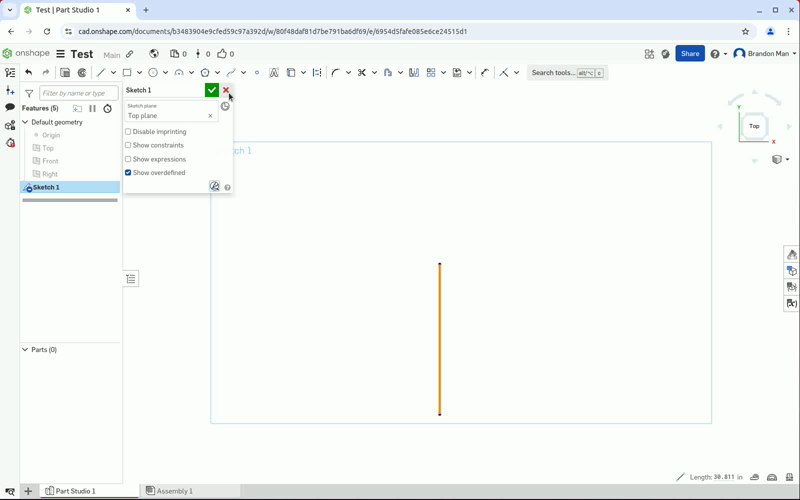
key(shift+h)
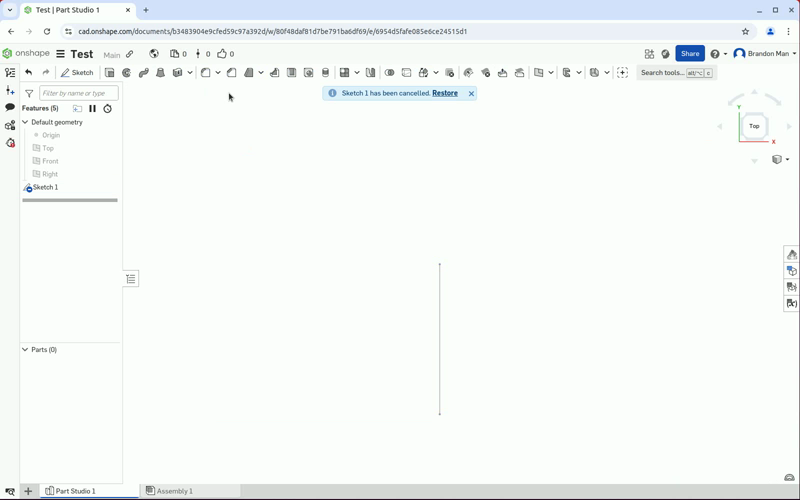
key(shift+s)
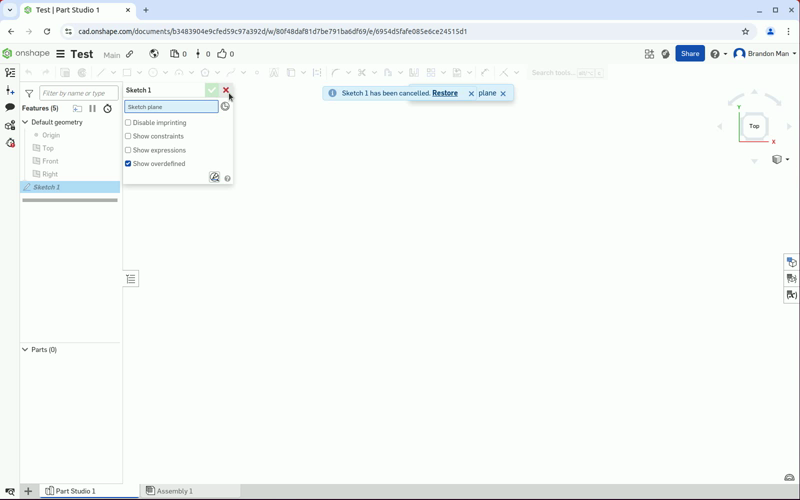
mouse_move(73, 150)
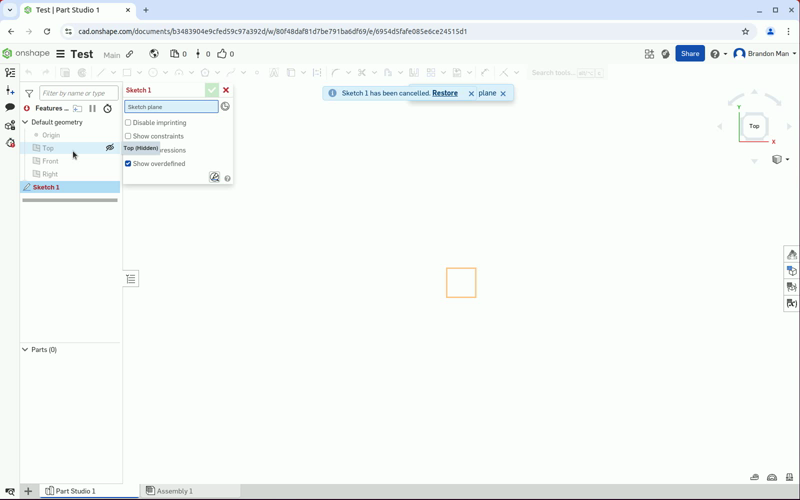
click(73, 150)
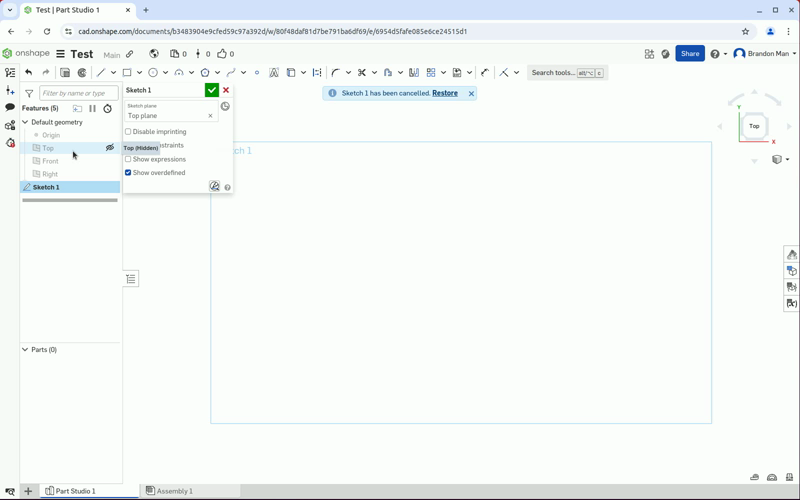
mouse_move(73, 352)
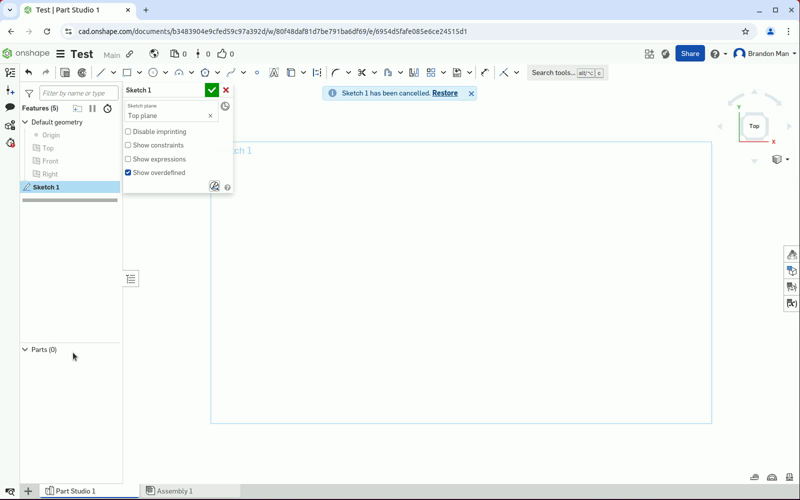
key(y)
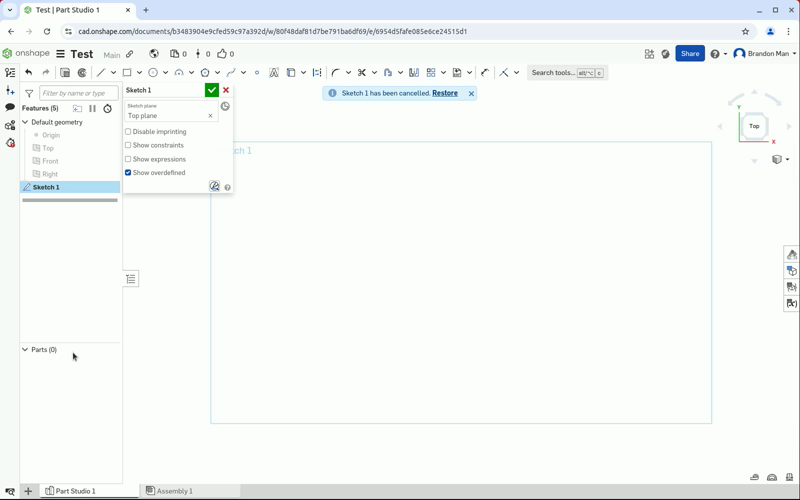
key(l)
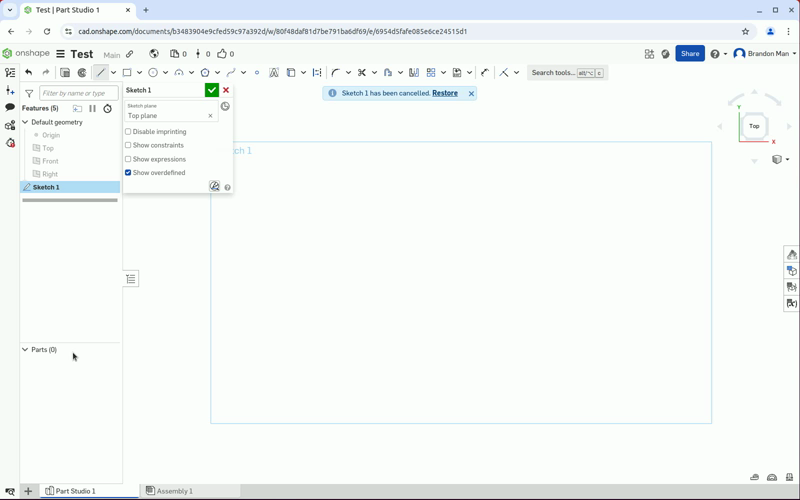
key_down(shift)
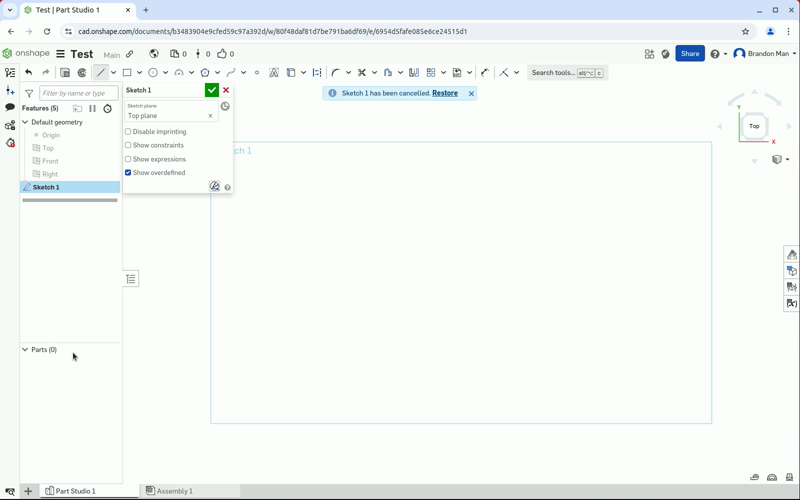
mouse_move(371, 352)
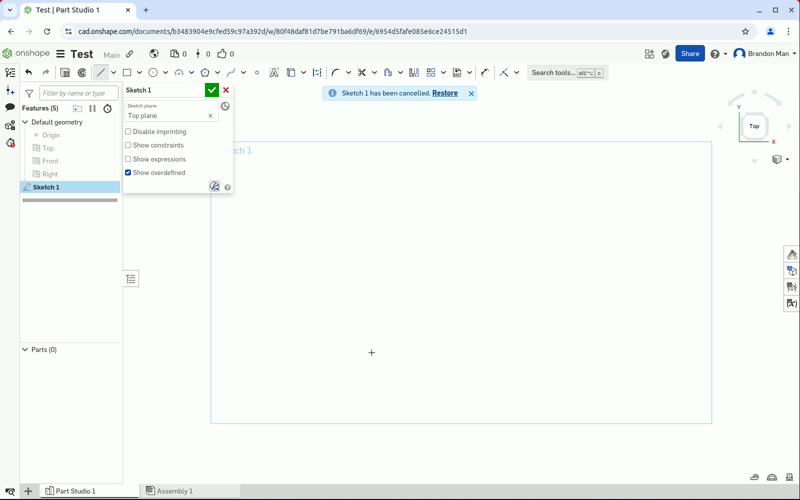
click(371, 352)
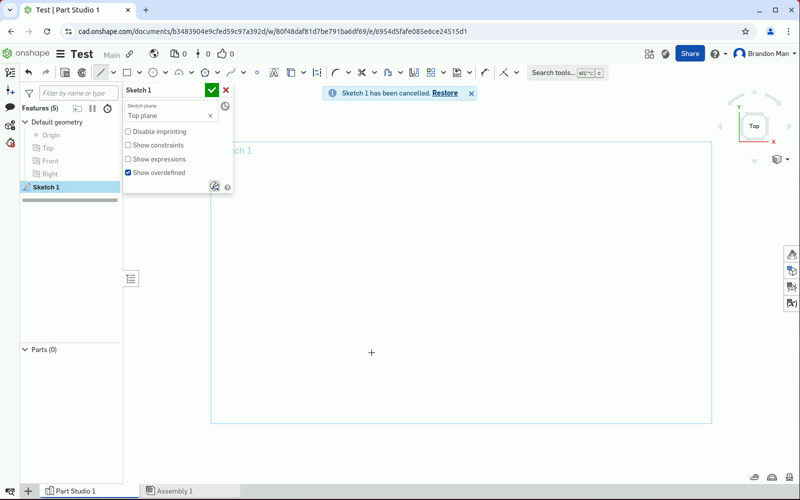
key_up(shift)
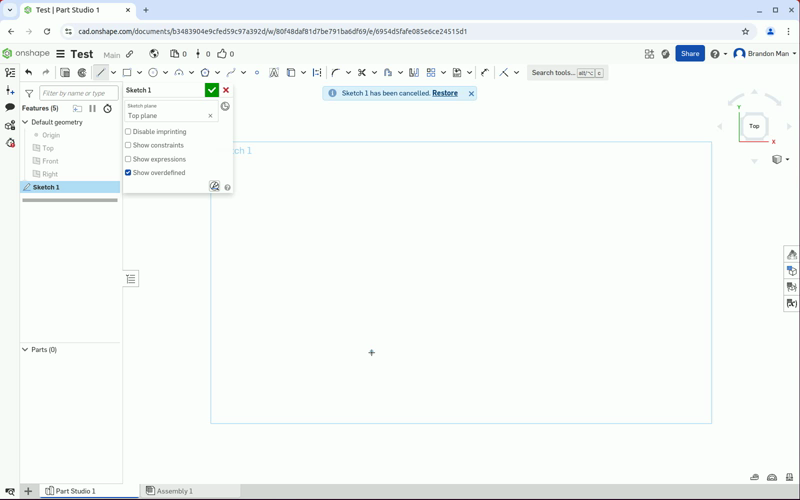
key_down(shift)
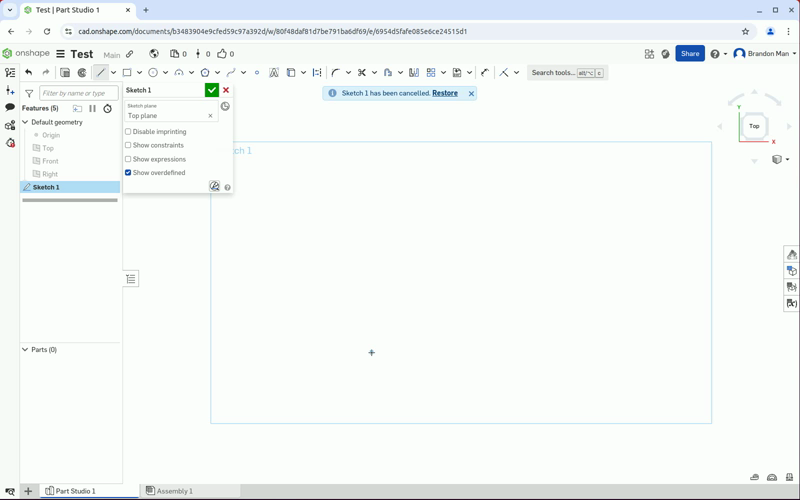
mouse_move(540, 352)
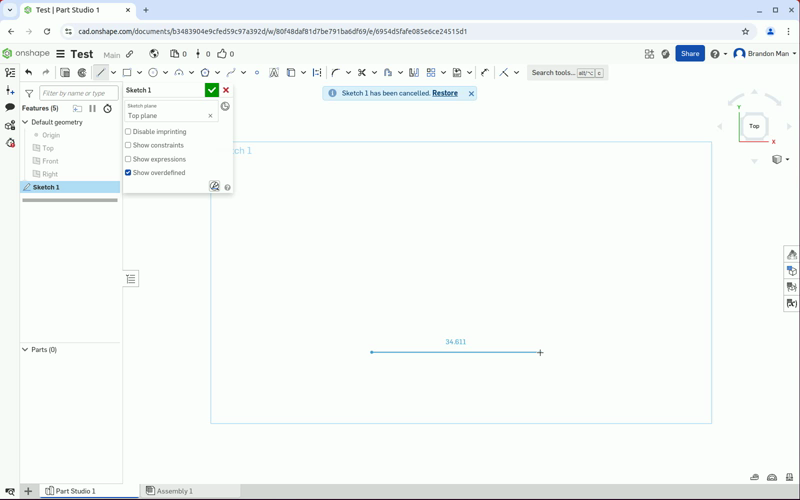
click(540, 352)
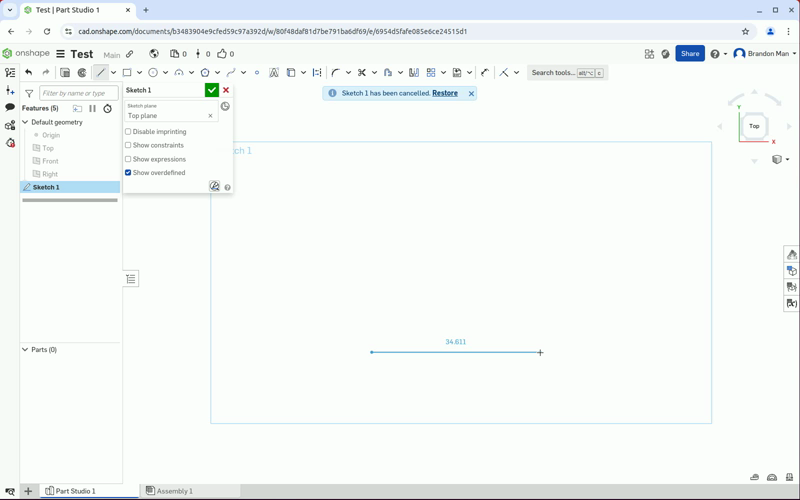
key_up(shift)
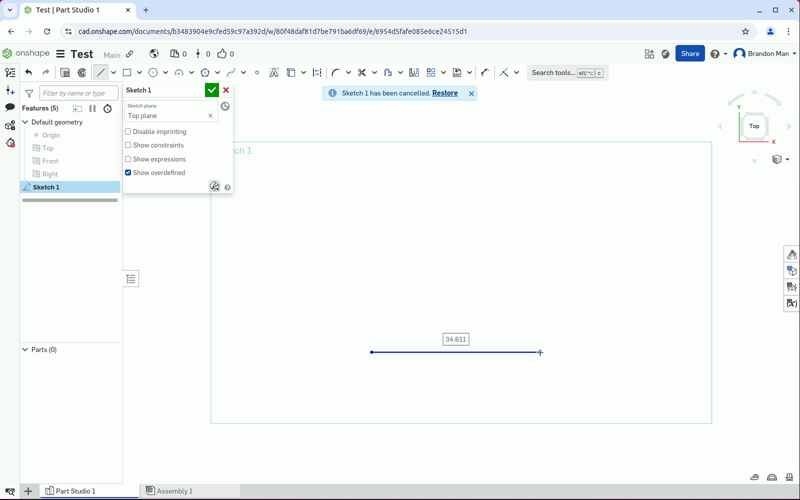
key_down(shift)
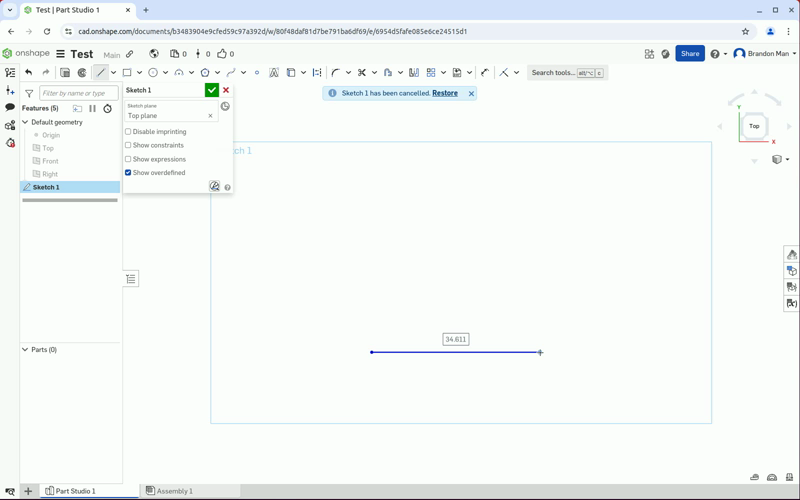
mouse_move(570, 352)
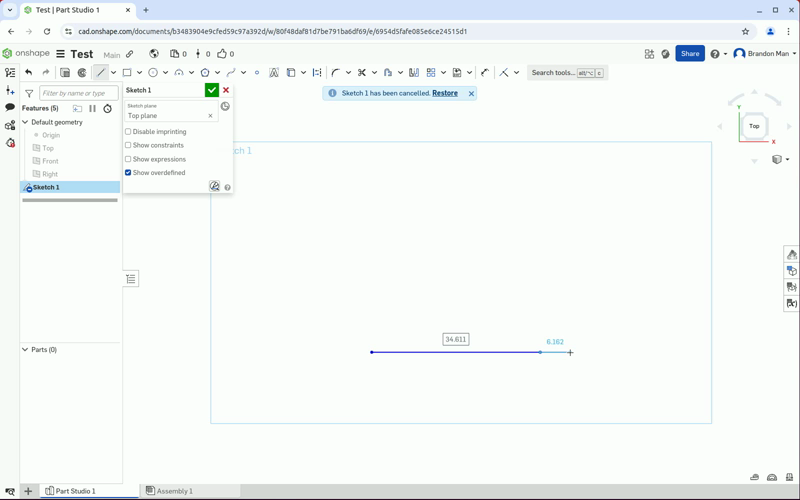
mouse_move(540, 295)
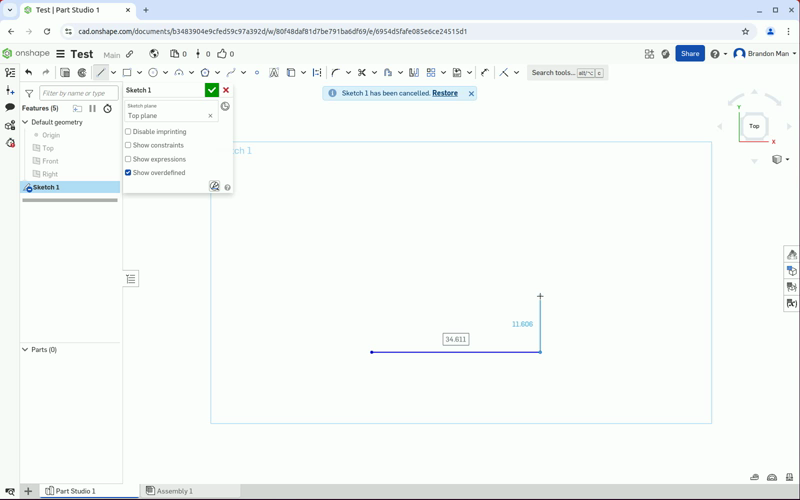
click(540, 295)
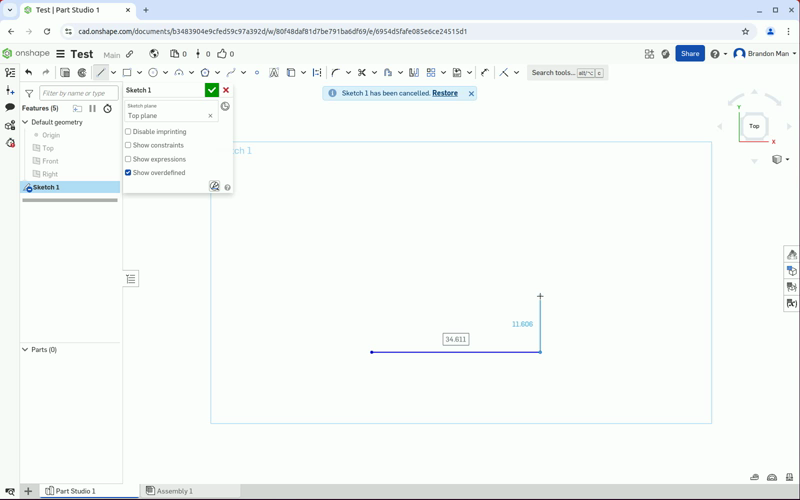
key_up(shift)
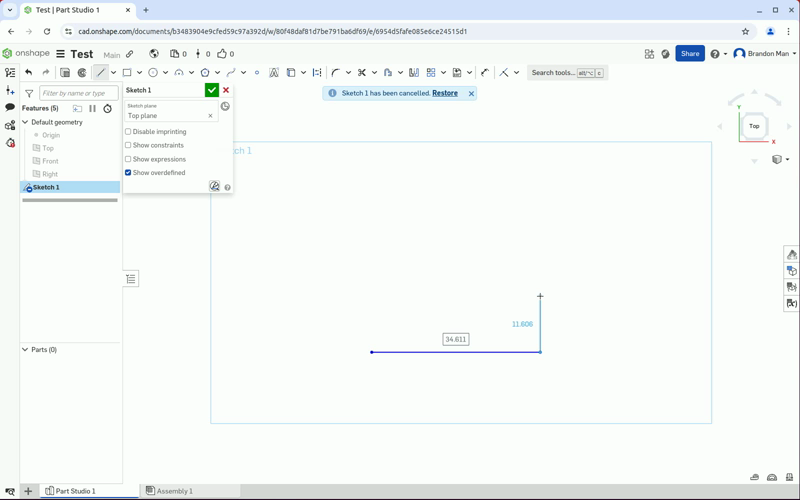
key_down(shift)
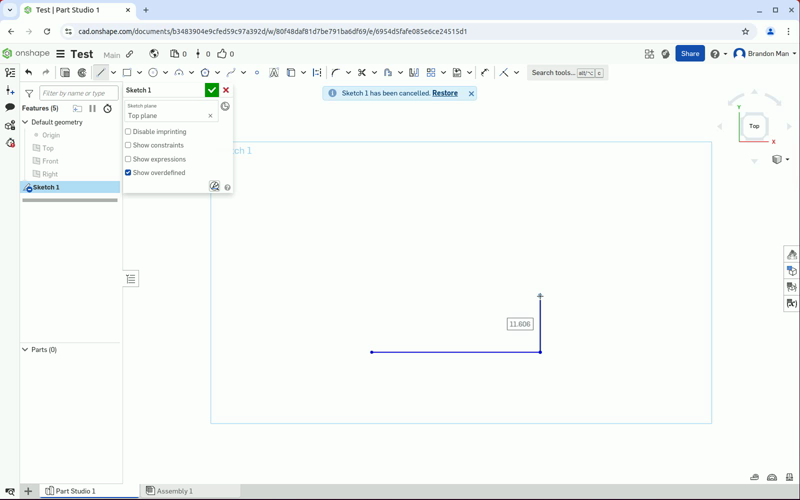
mouse_move(371, 295)
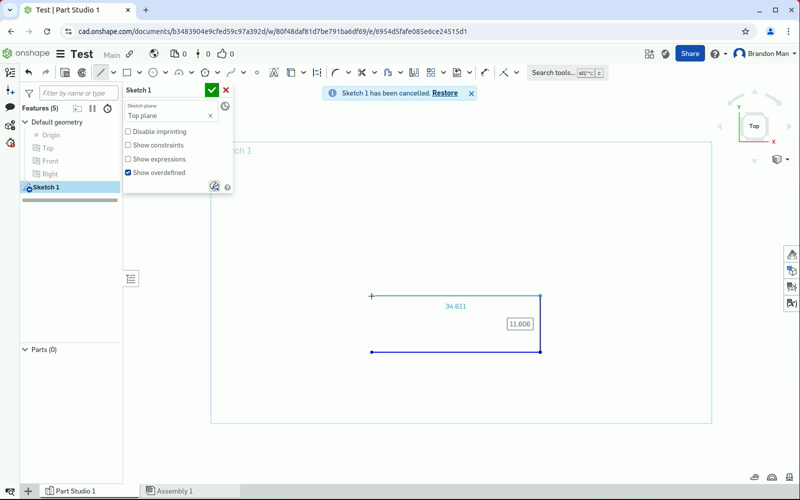
click(371, 295)
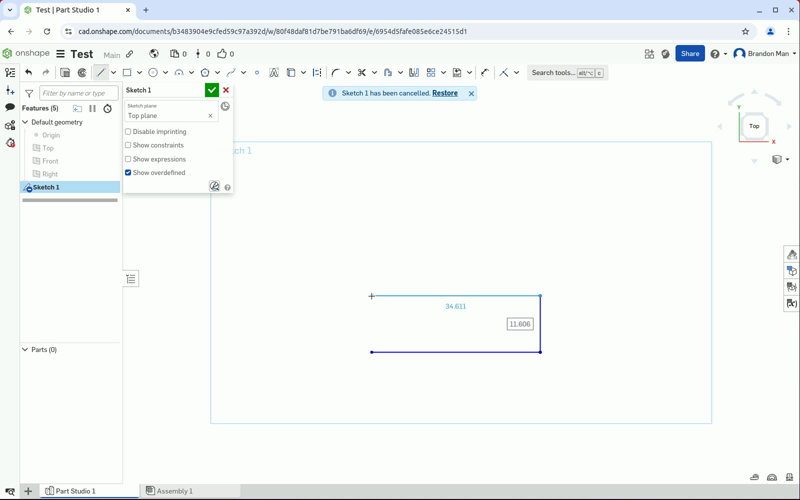
key_up(shift)
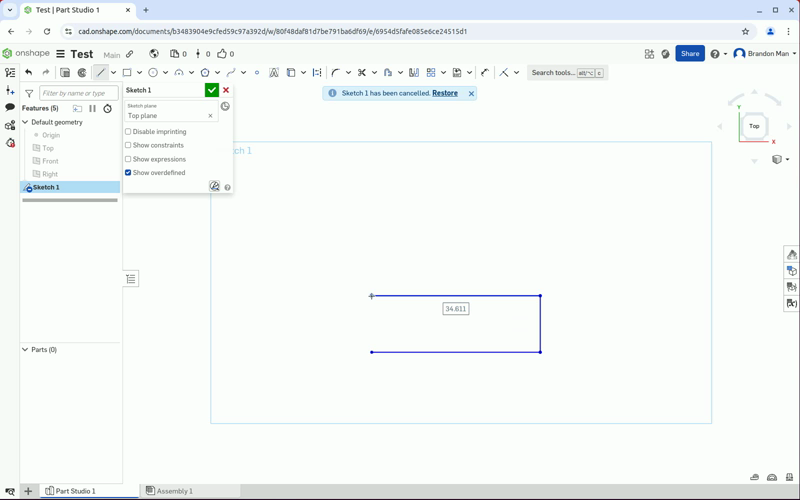
mouse_move(401, 295)
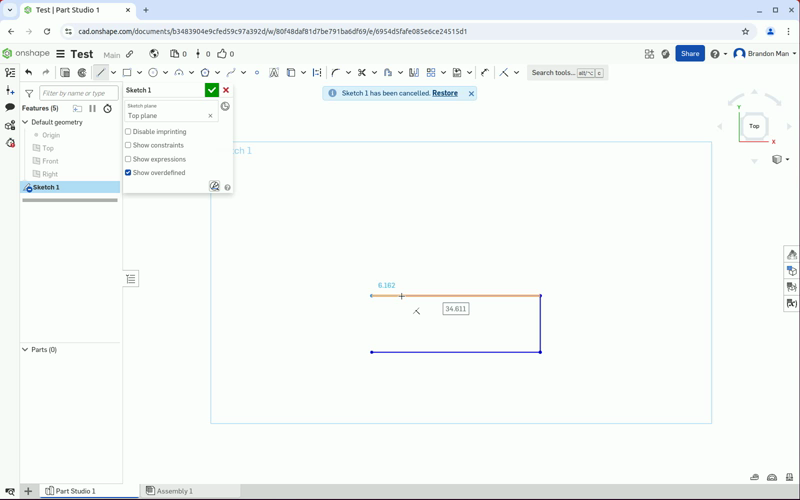
key_down(shift)
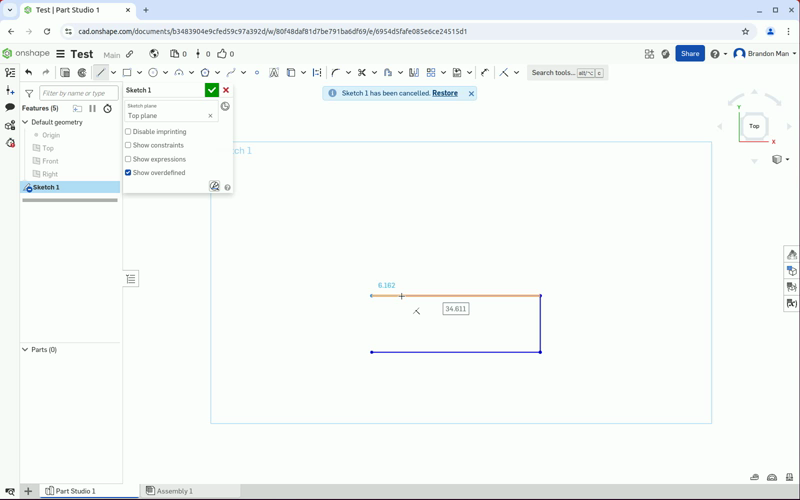
mouse_move(371, 352)
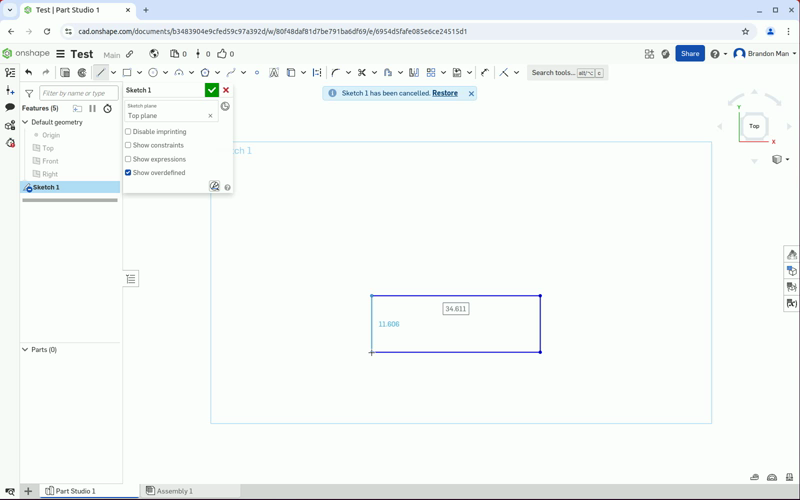
key_up(shift)
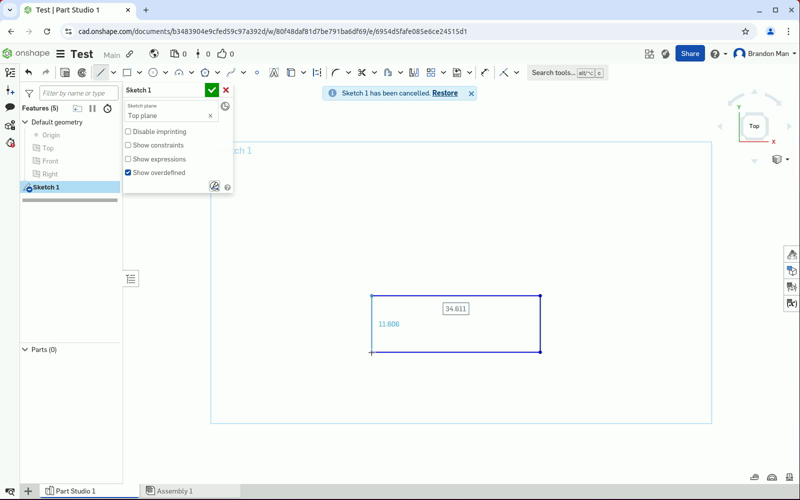
click(371, 352)
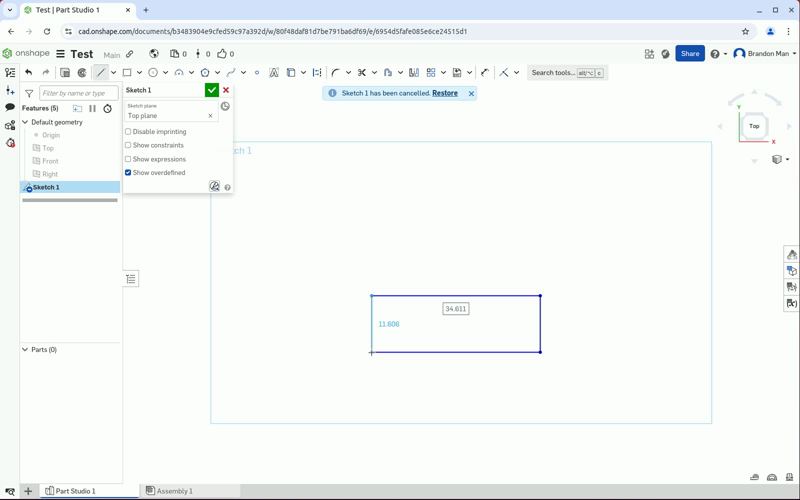
key(esc)
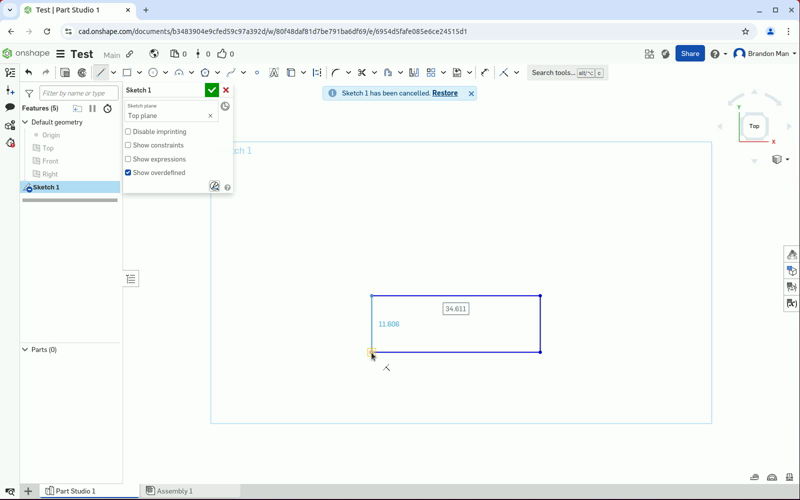
mouse_move(438, 308)
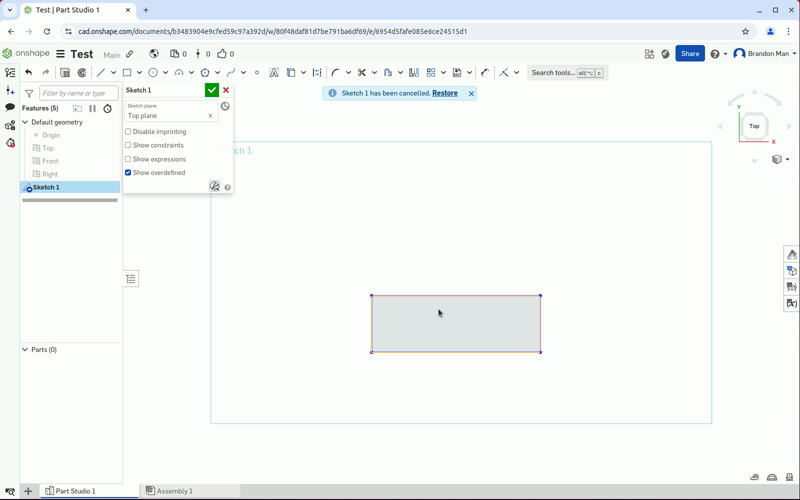
click(438, 308)
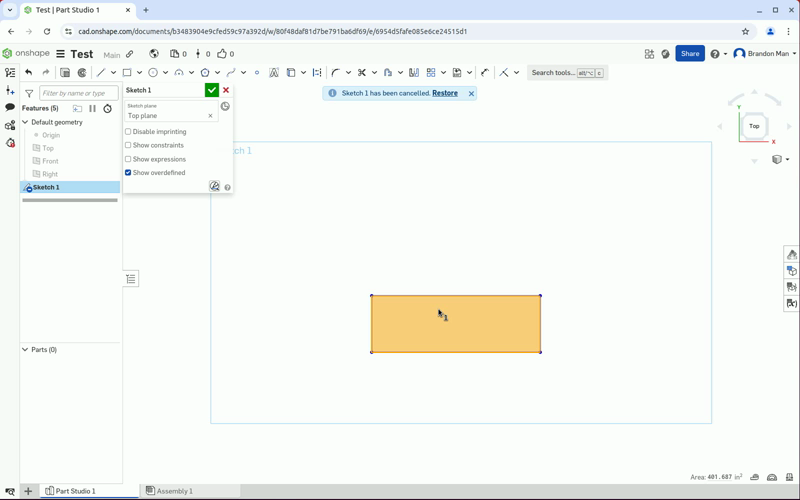
mouse_move(73, 352)
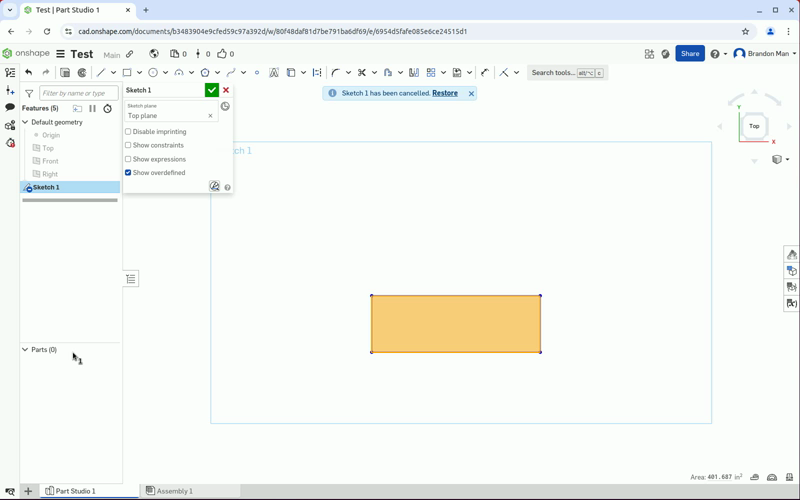
key(shift+y)
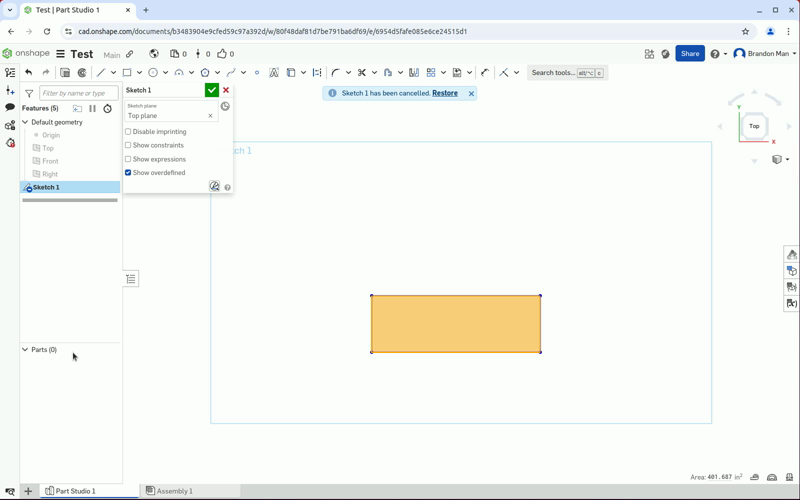
key(shift+e)
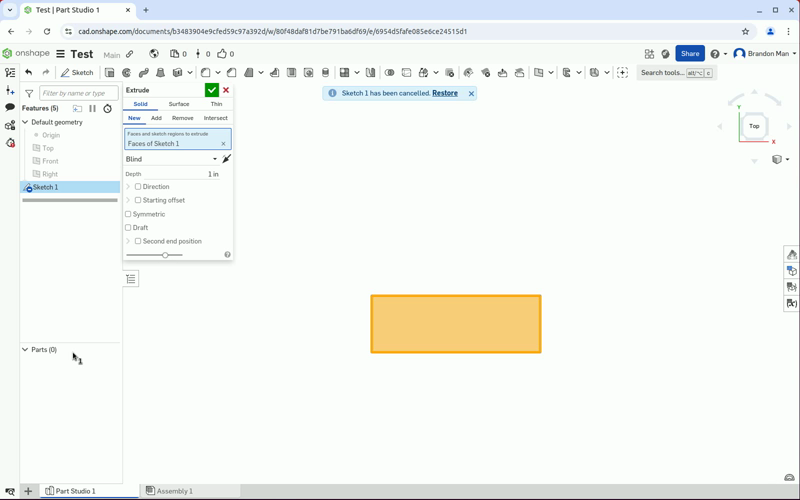
mouse_move(143, 106)
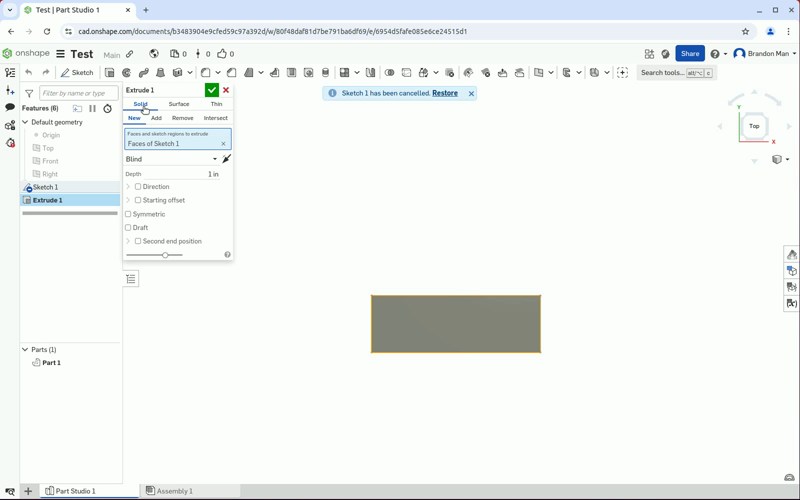
click(143, 106)
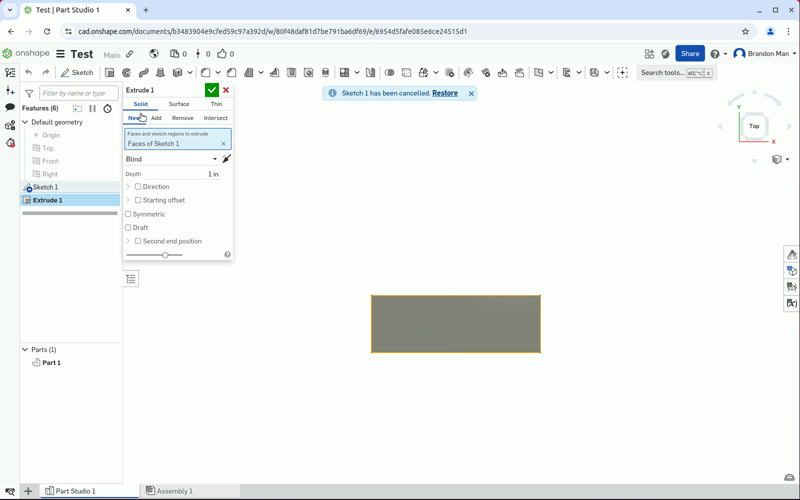
mouse_move(137, 120)
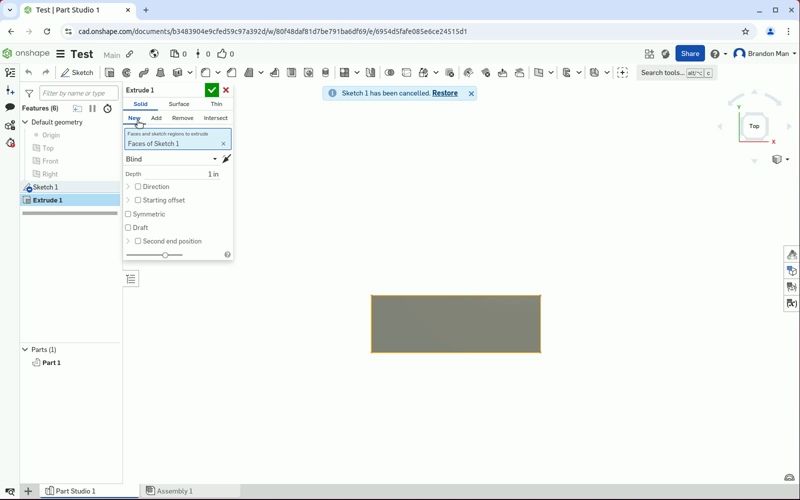
click(137, 120)
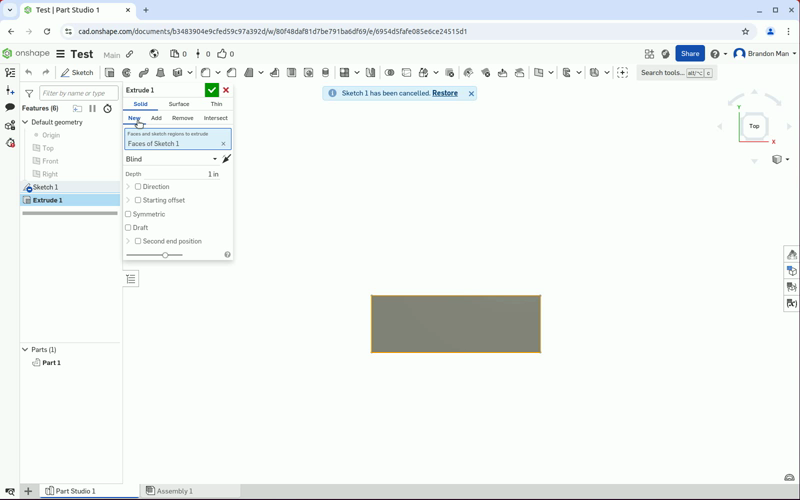
key(tab, 4)
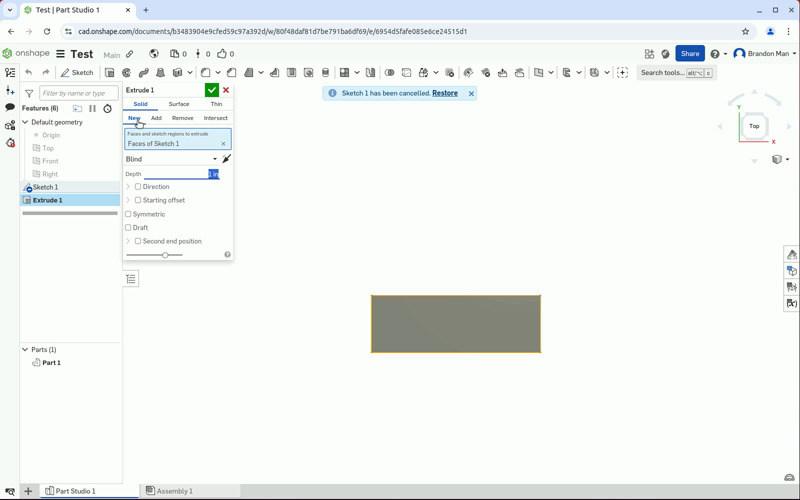
text(11.554)
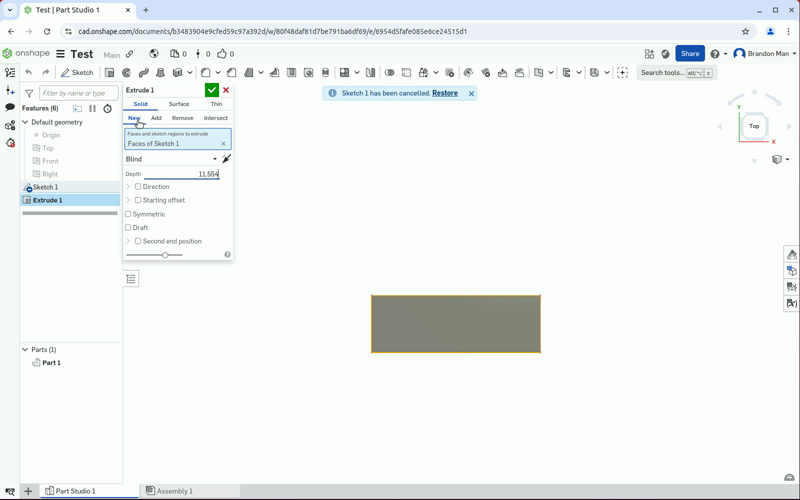
key(enter)
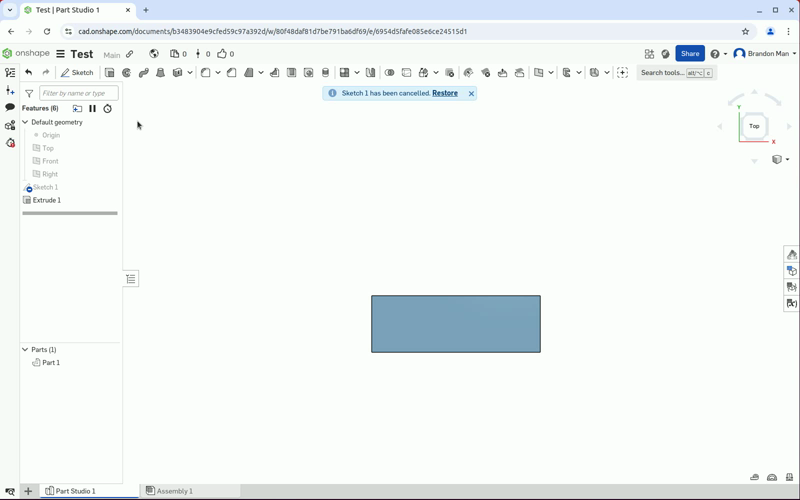
key(shift+h)
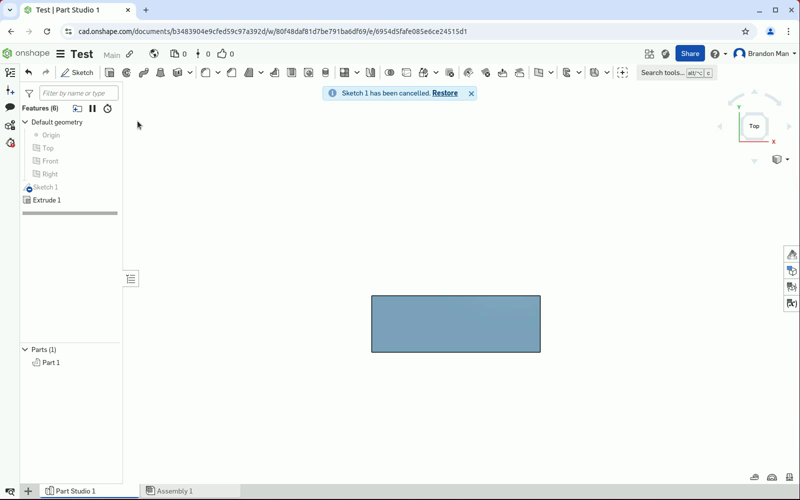
key(shift+h)
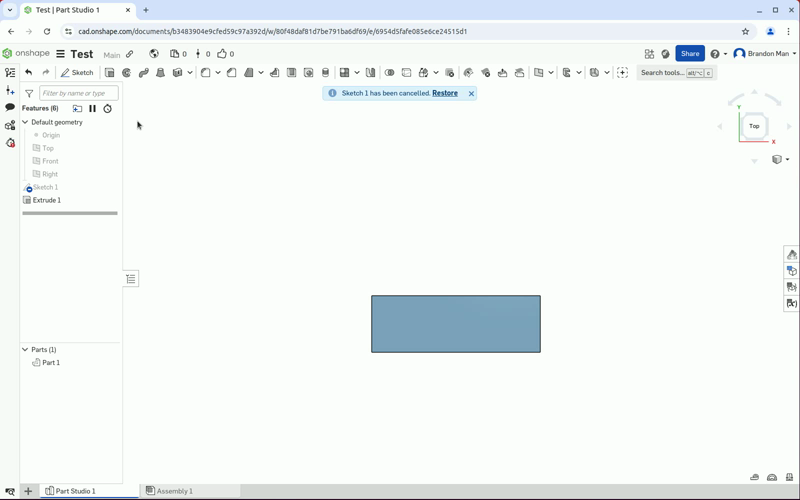
mouse_move(73, 189)
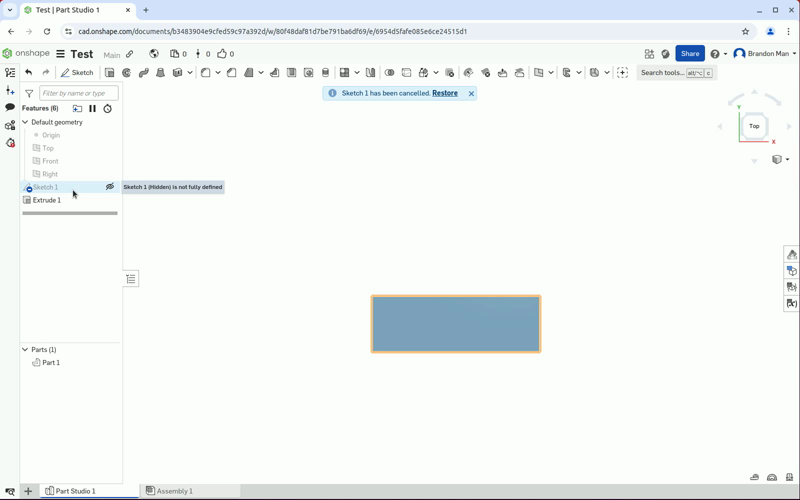
click(73, 189)
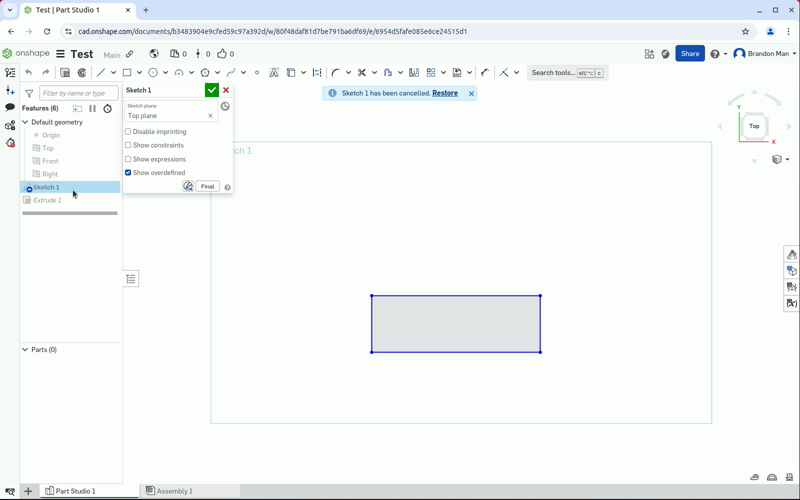
mouse_move(229, 92)
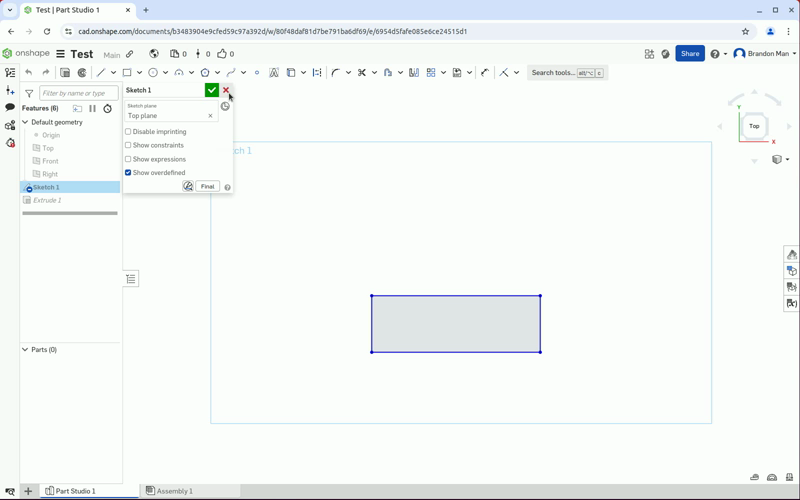
click(229, 92)
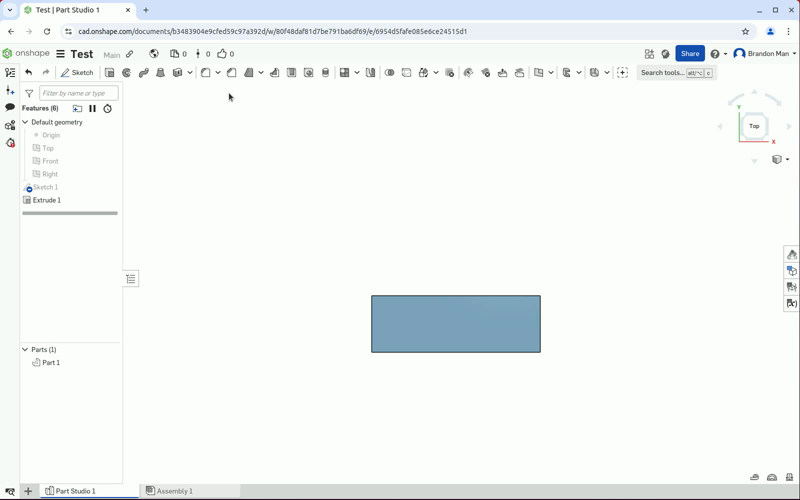
mouse_move(541, 75)
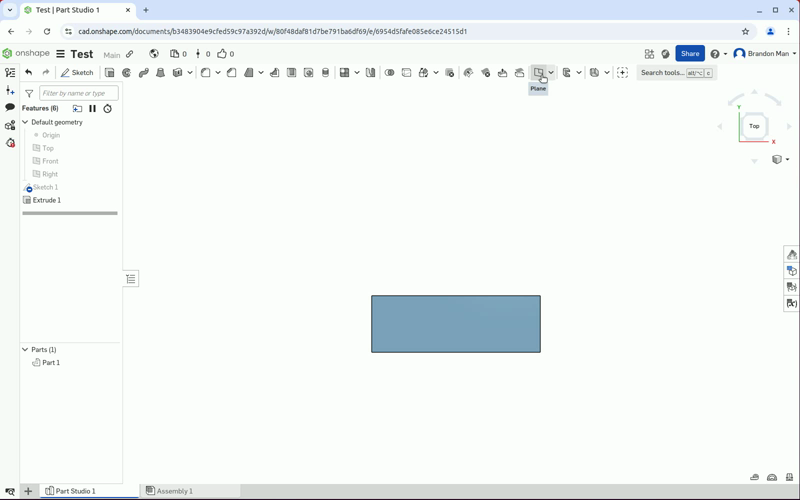
click(541, 75)
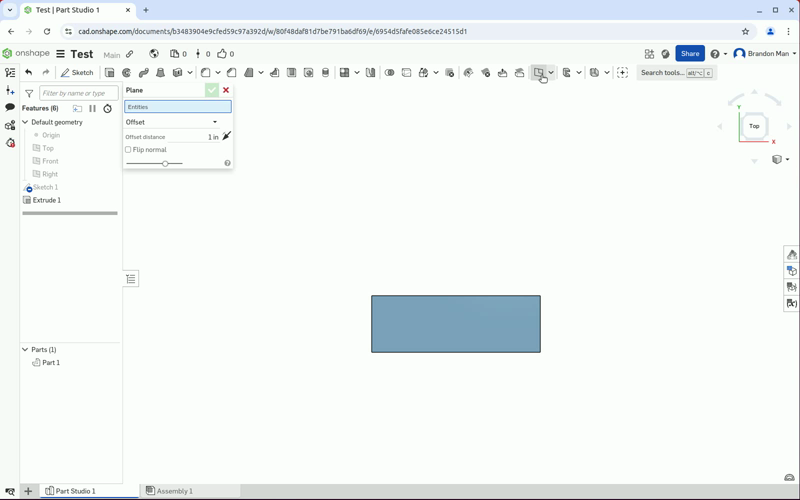
mouse_move(73, 150)
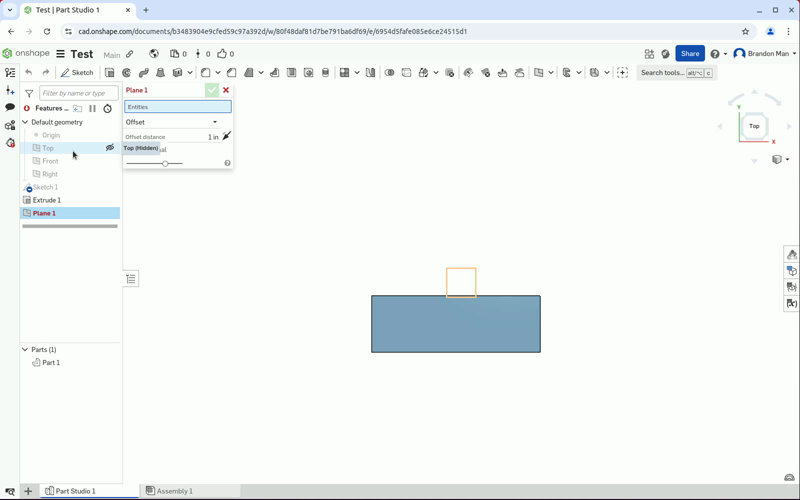
click(73, 150)
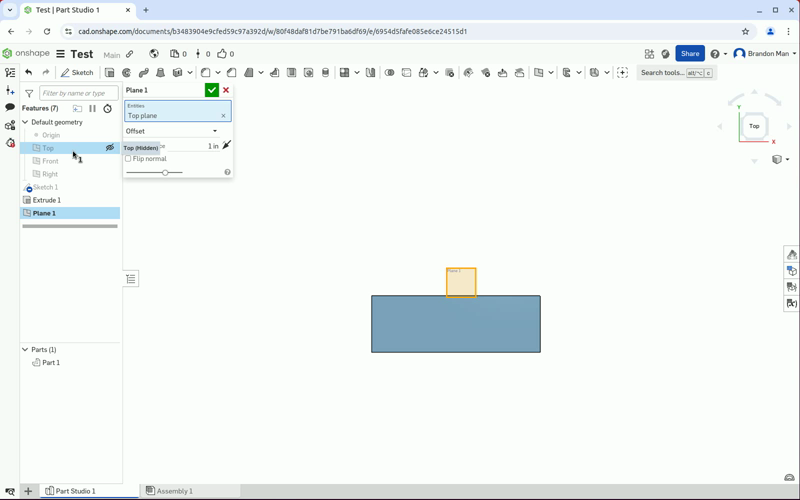
key(tab, 2)
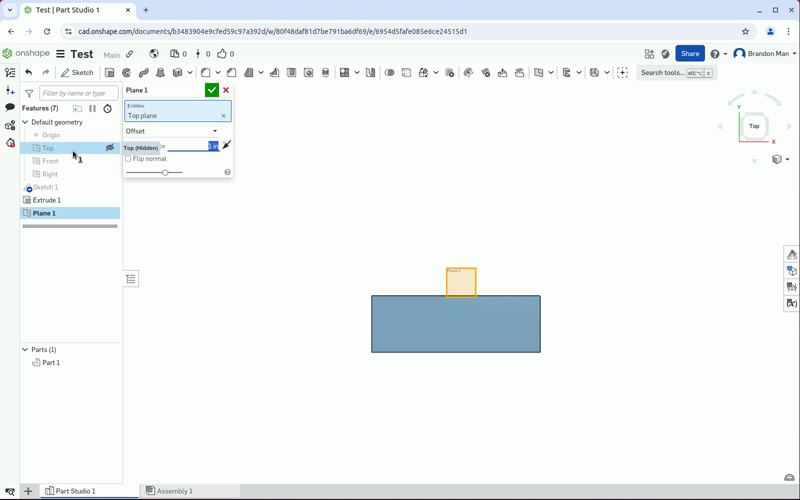
text(11.554)
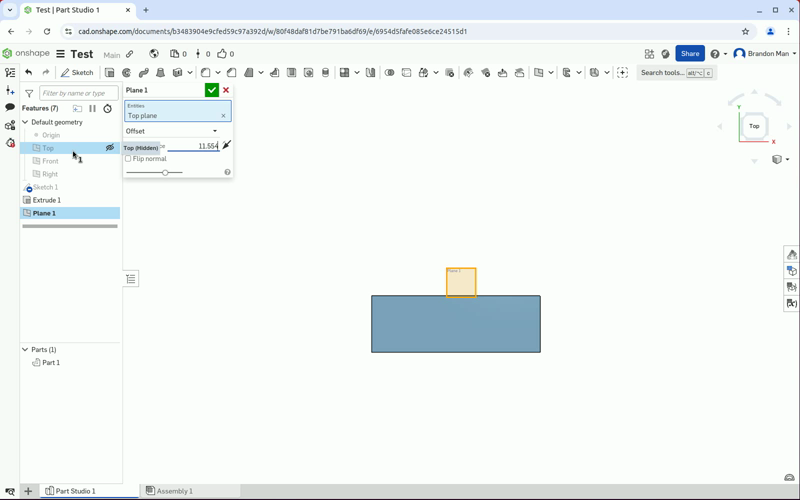
key(enter, 2)
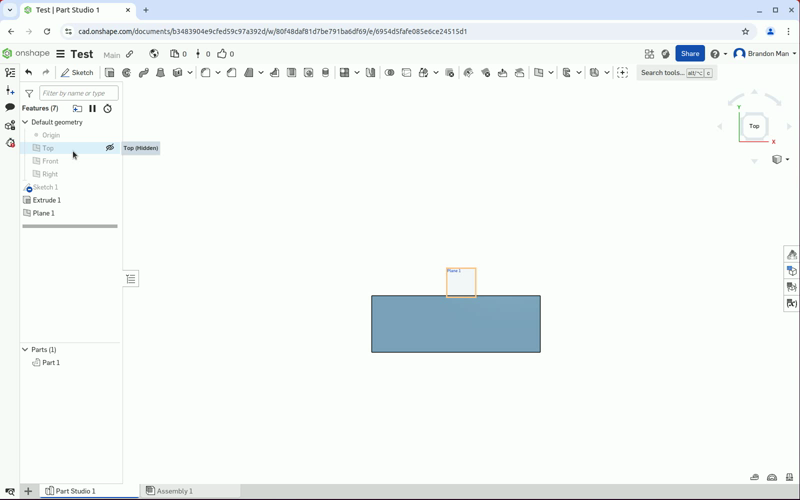
key(shift+s)
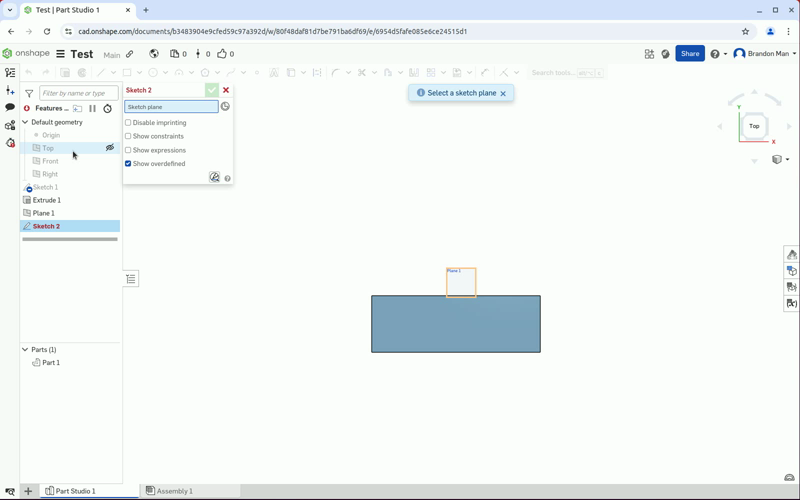
mouse_move(73, 215)
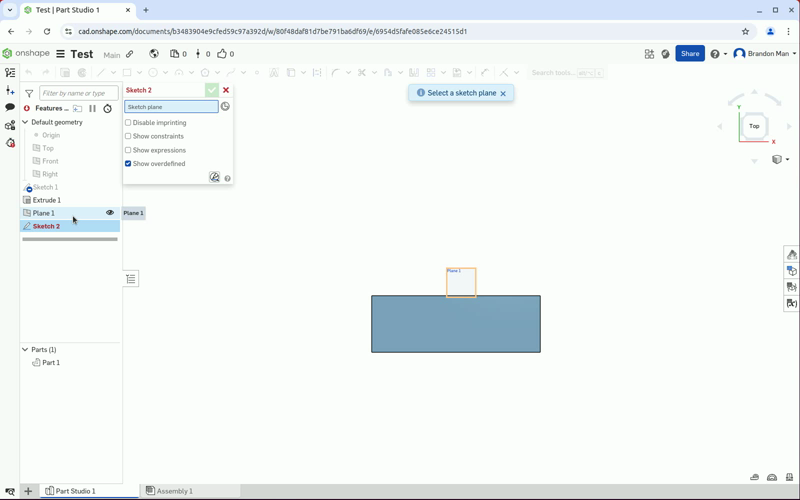
click(73, 215)
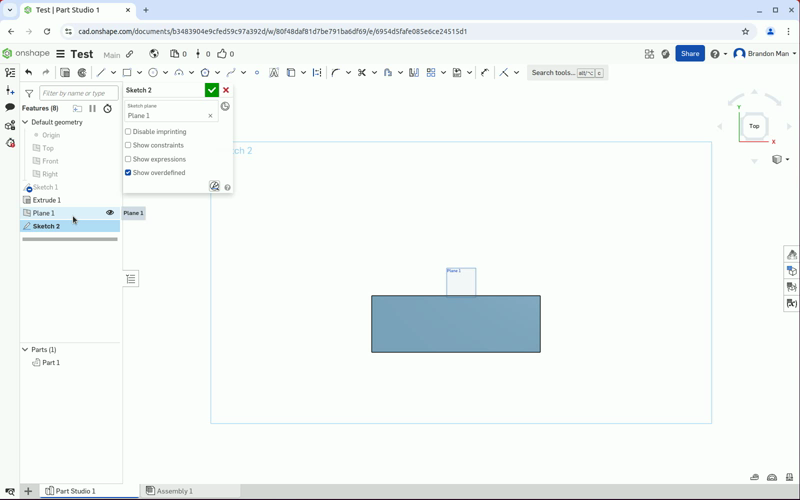
mouse_move(73, 352)
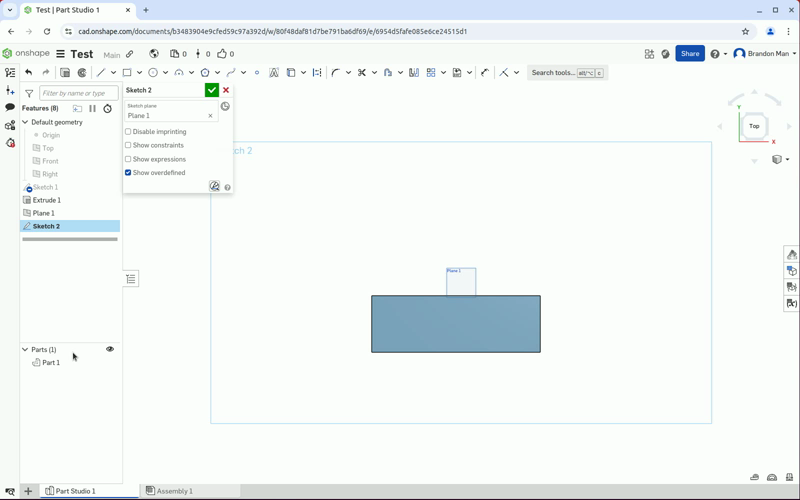
key(y)
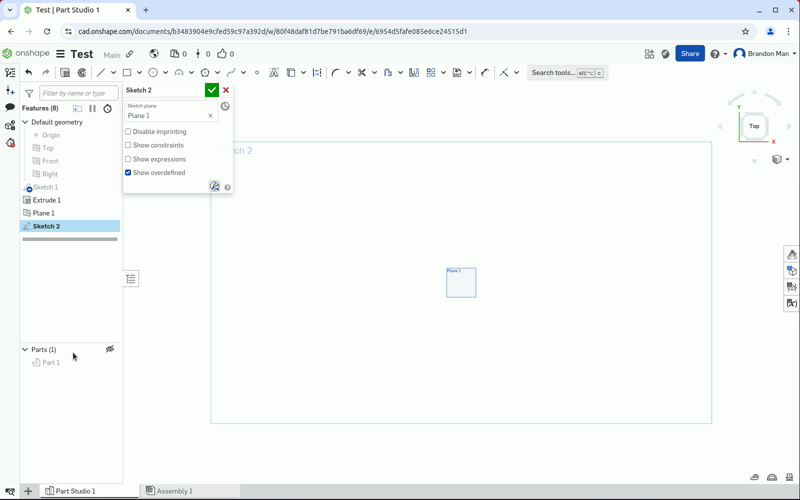
key(l)
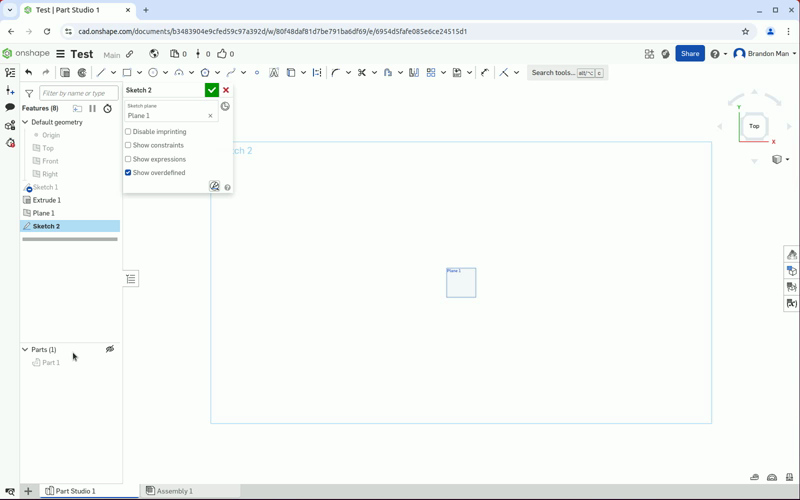
key_down(shift)
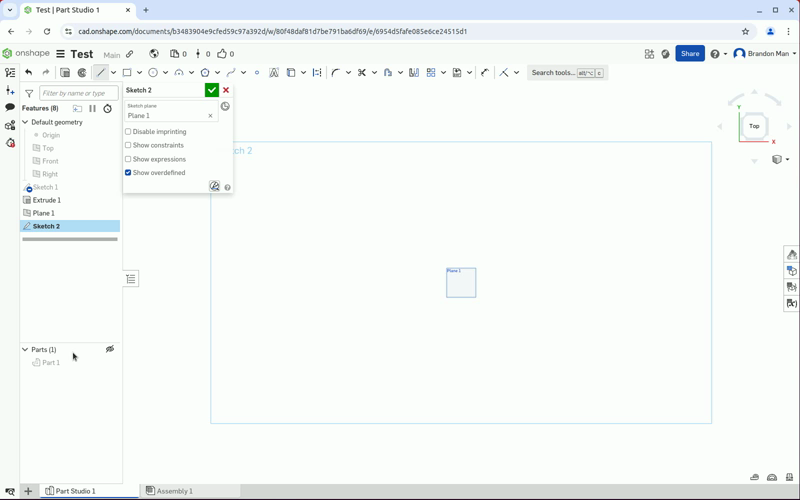
mouse_move(427, 352)
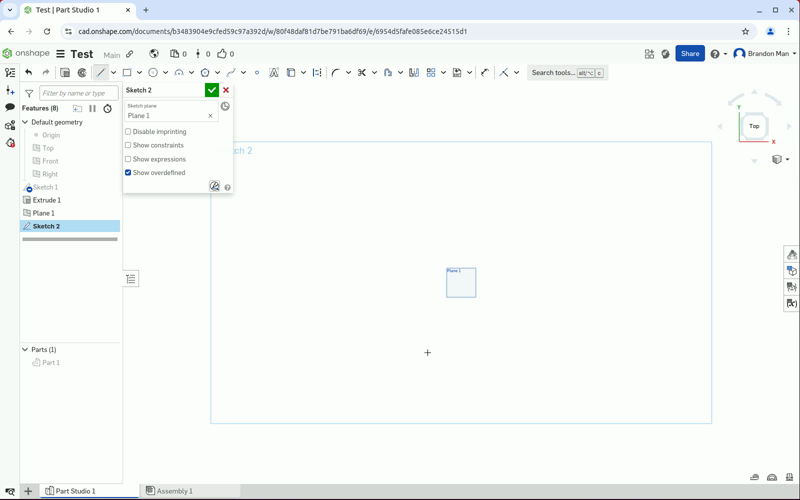
click(427, 352)
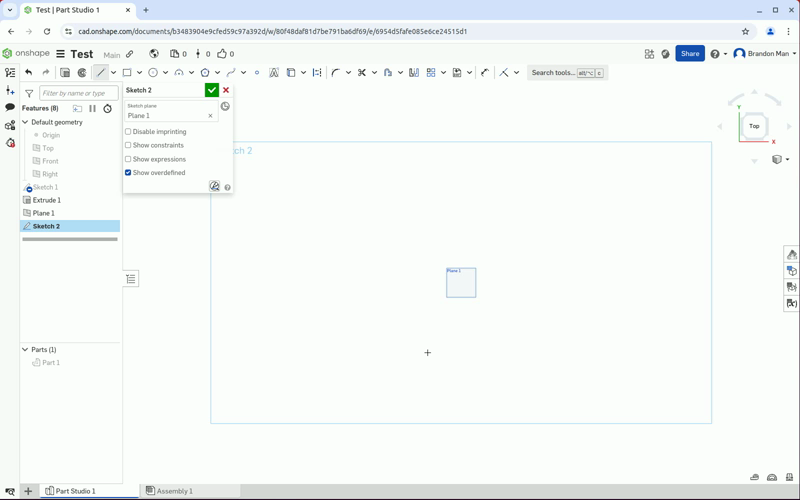
key_up(shift)
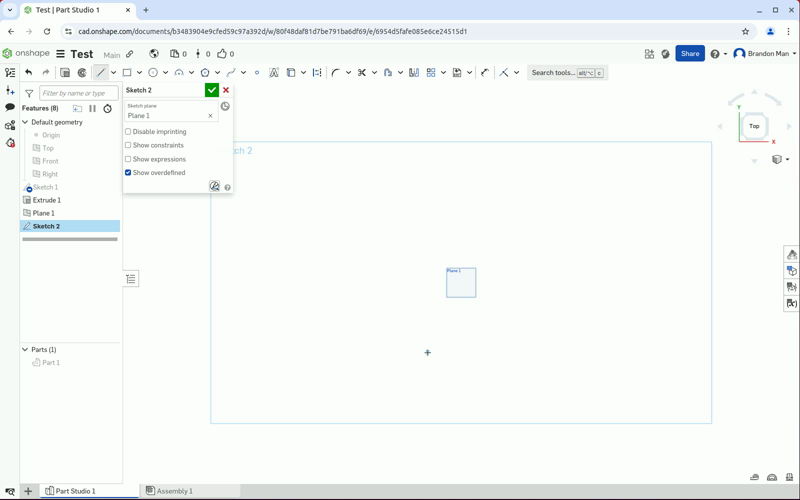
key_down(shift)
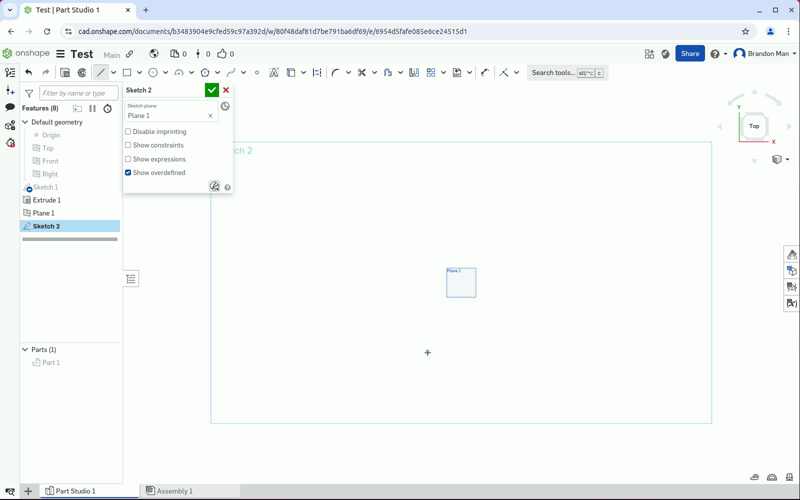
mouse_move(457, 352)
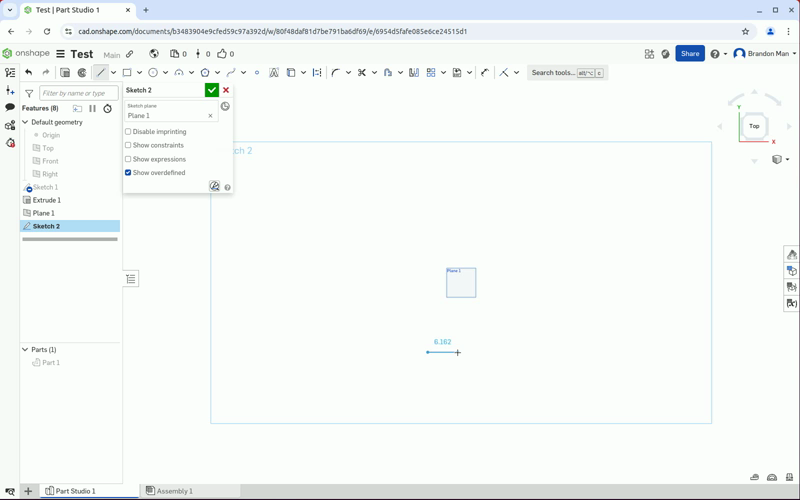
mouse_move(484, 352)
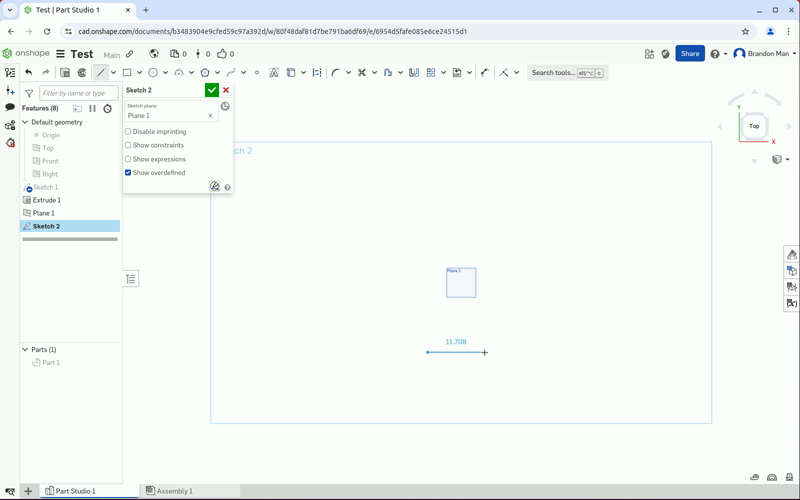
click(484, 352)
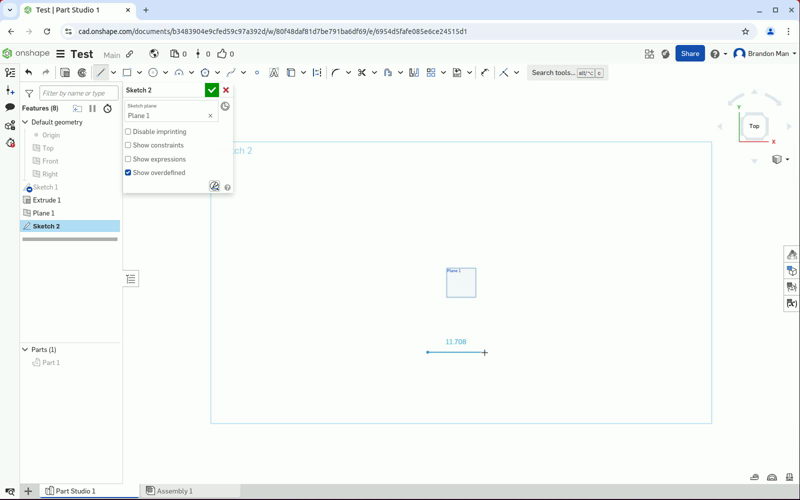
key_up(shift)
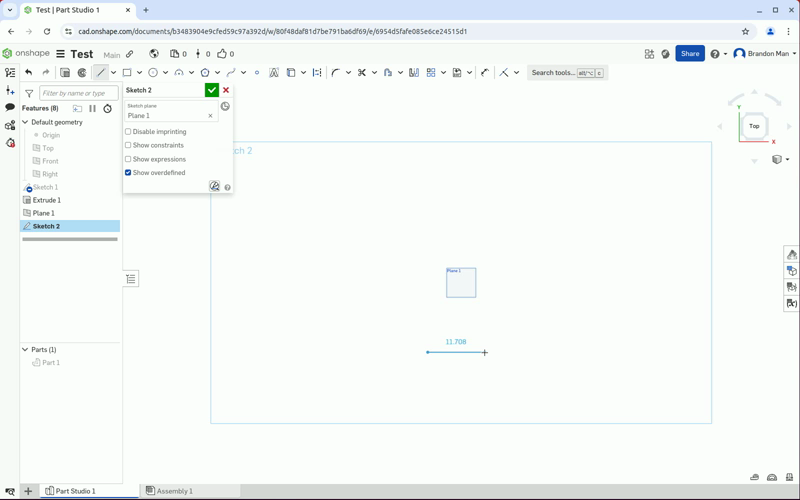
key_down(shift)
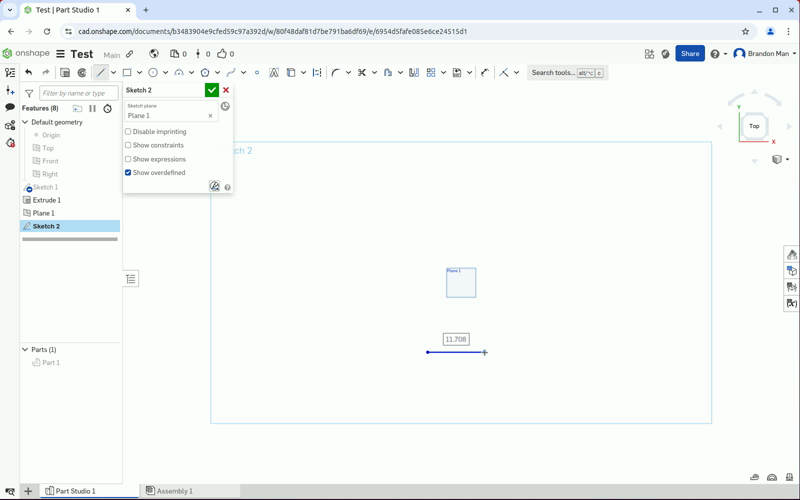
mouse_move(514, 352)
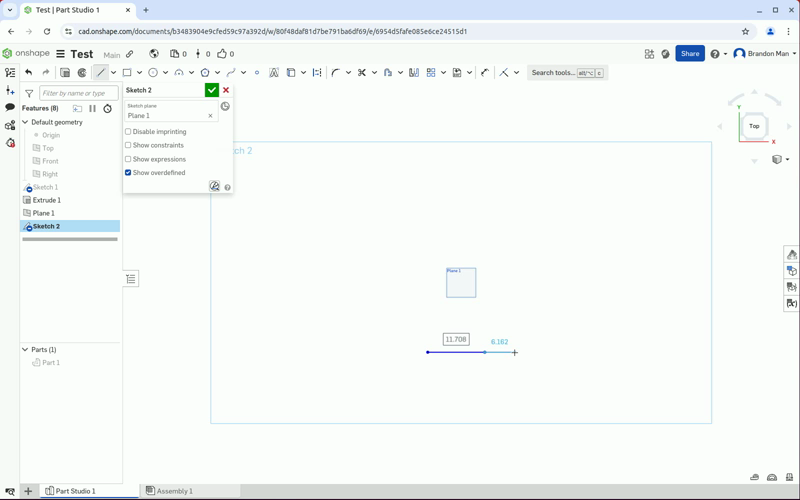
mouse_move(484, 295)
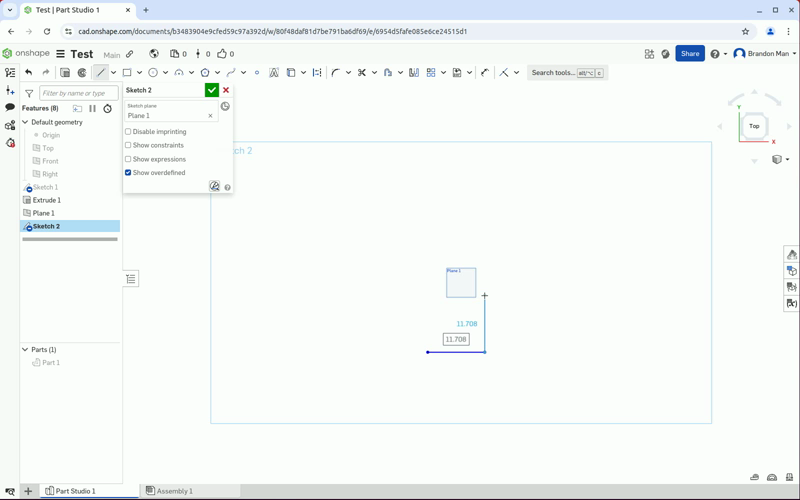
click(484, 295)
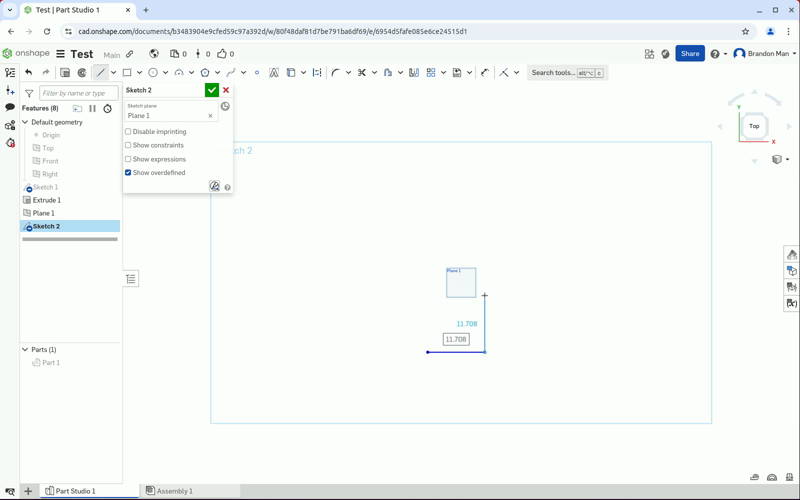
key_up(shift)
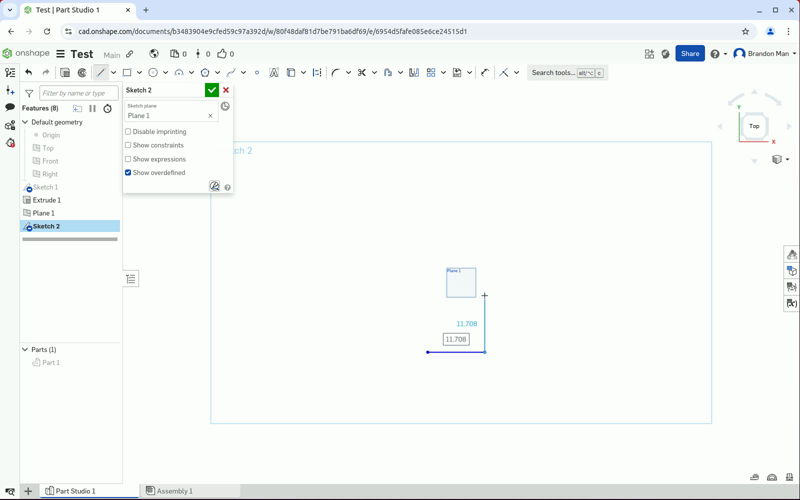
key_down(shift)
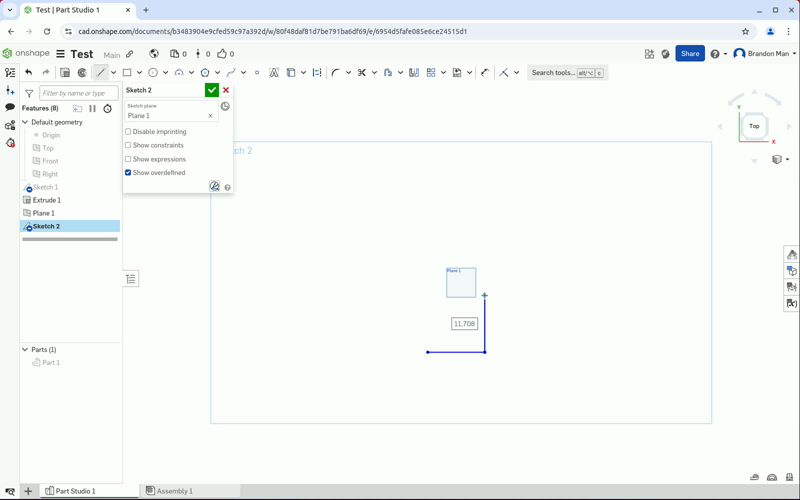
mouse_move(514, 295)
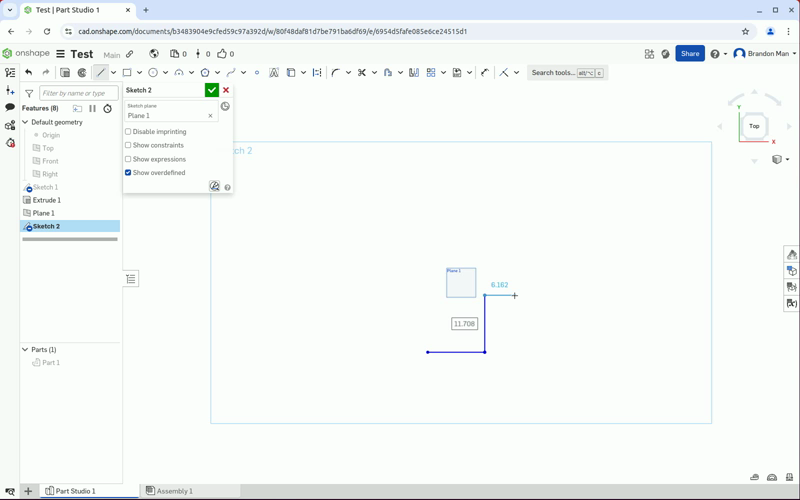
mouse_move(427, 295)
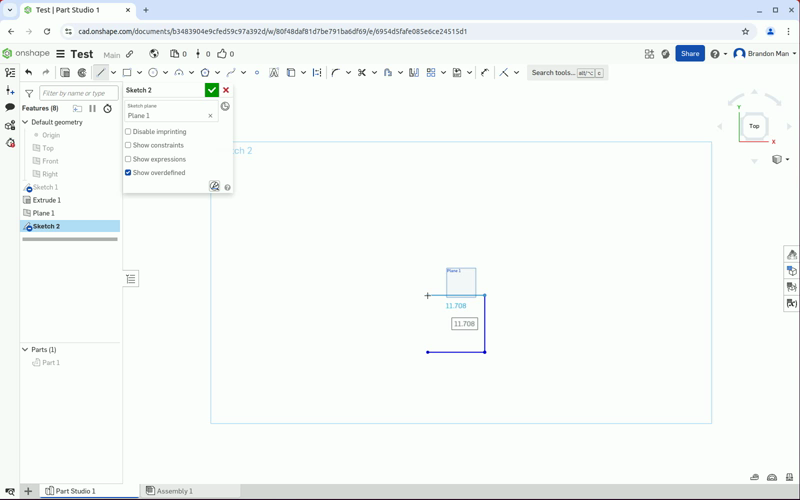
click(427, 295)
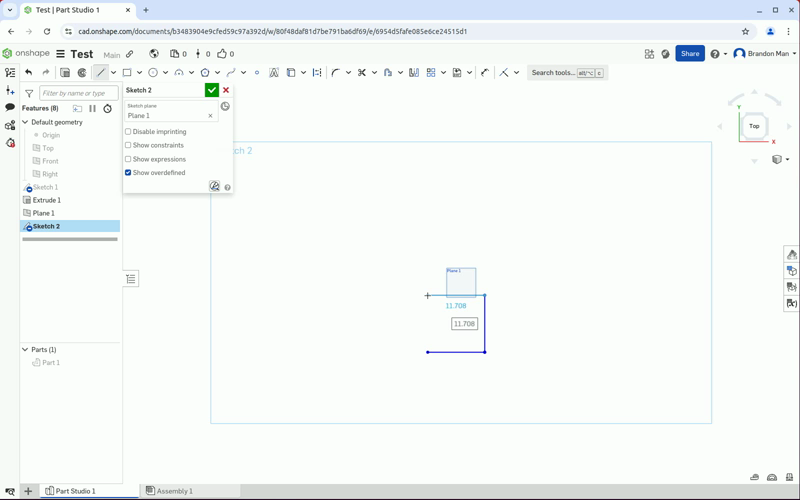
key_up(shift)
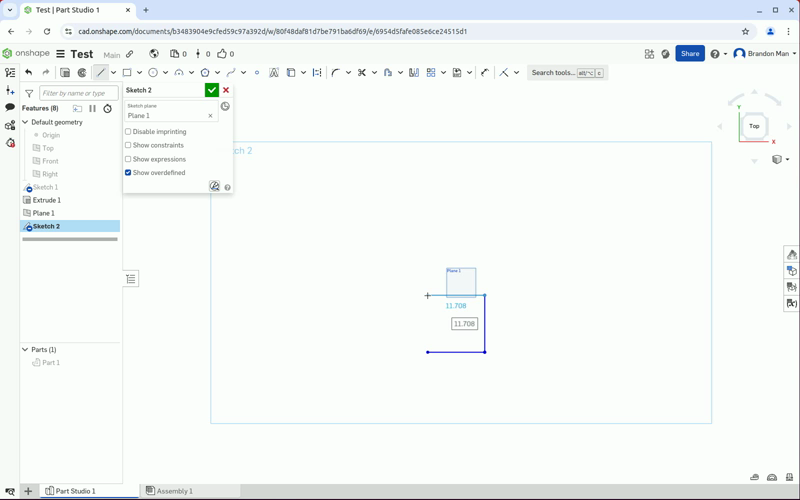
mouse_move(457, 295)
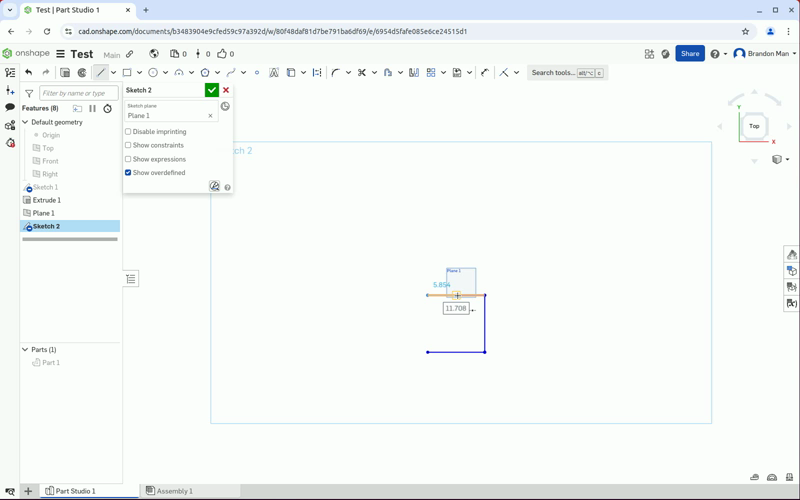
key_down(shift)
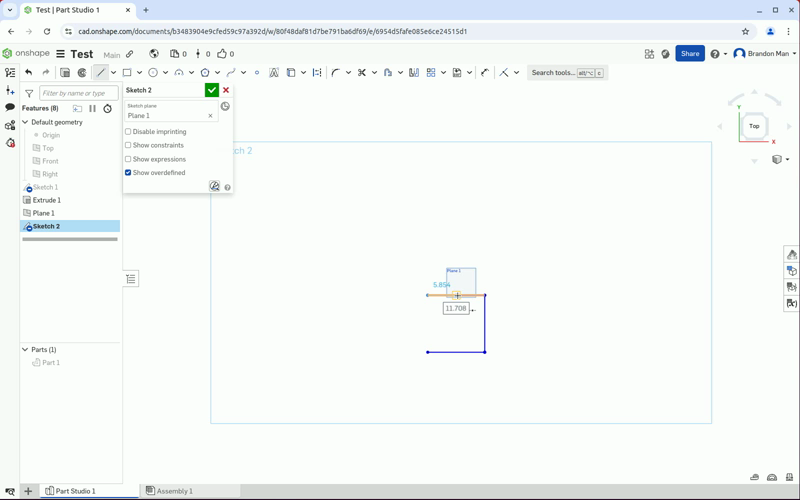
mouse_move(427, 352)
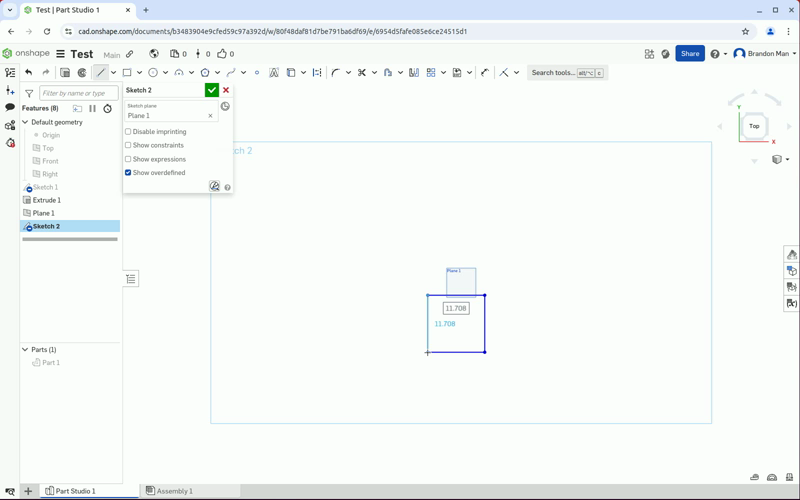
key_up(shift)
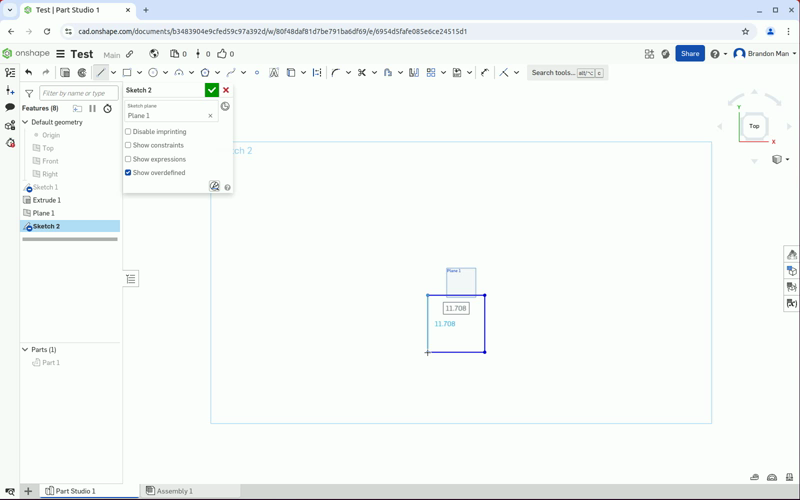
click(427, 352)
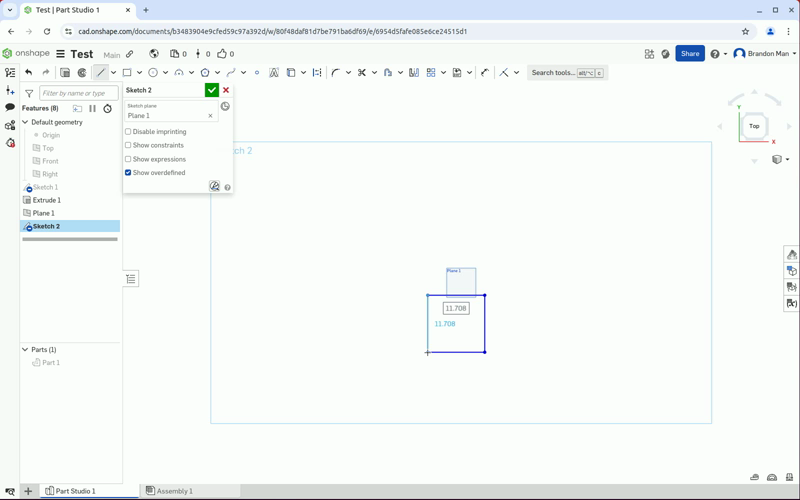
key(esc)
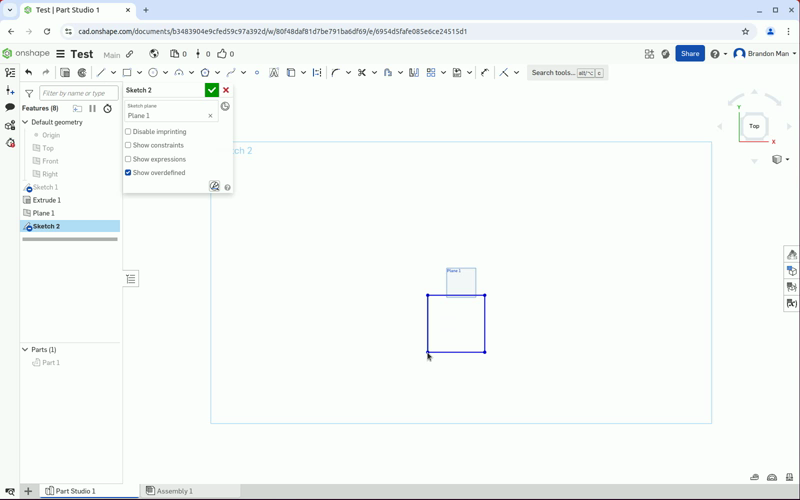
mouse_move(464, 297)
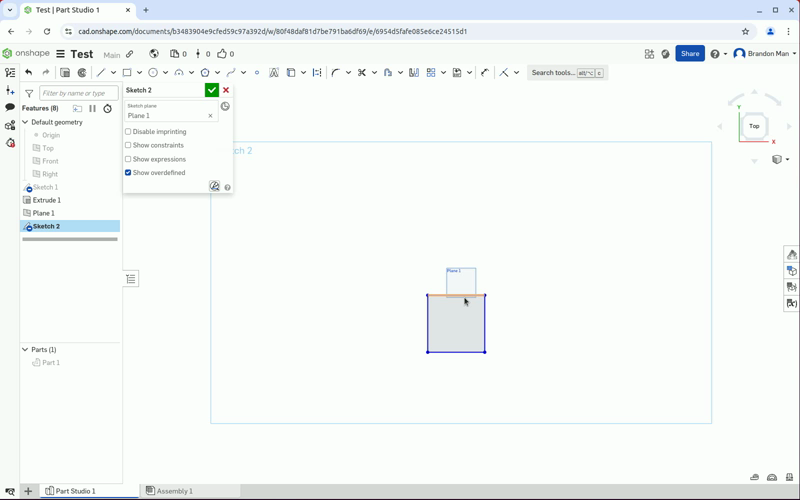
click(464, 297)
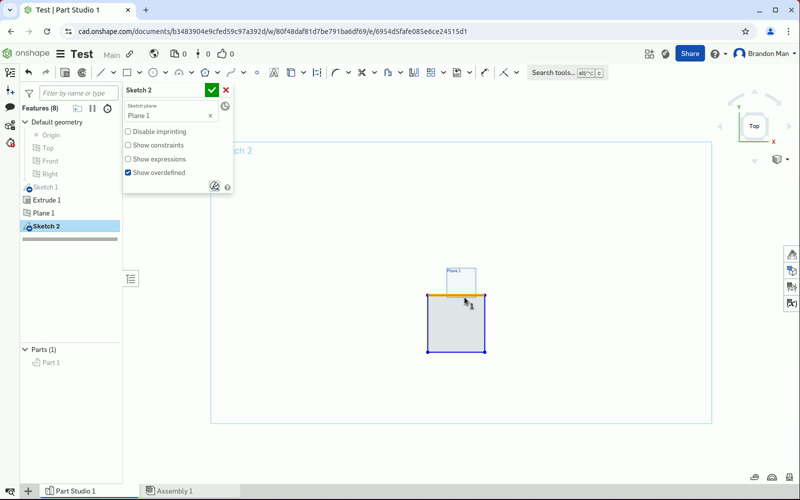
mouse_move(73, 352)
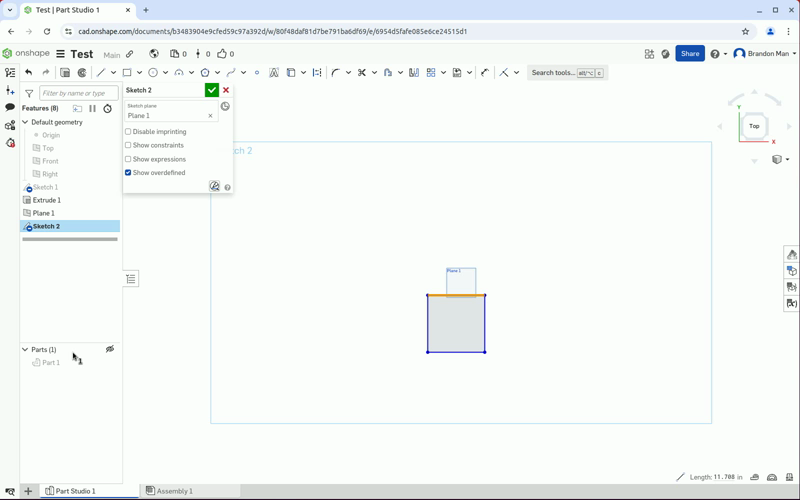
key(shift+y)
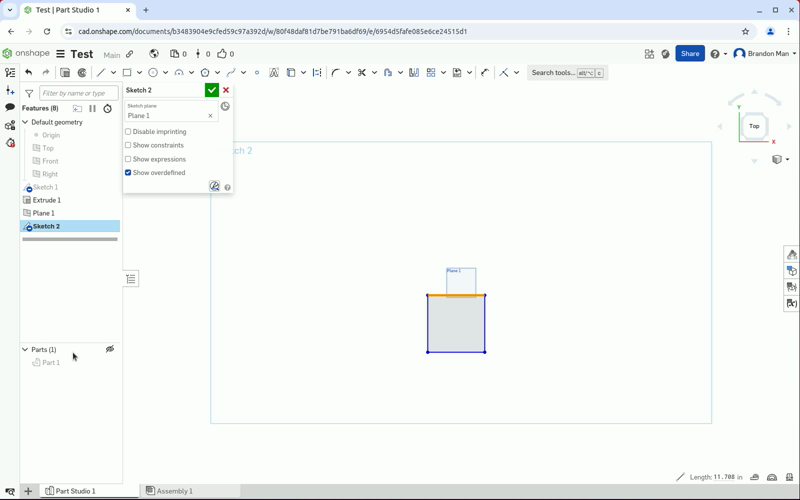
key(shift+e)
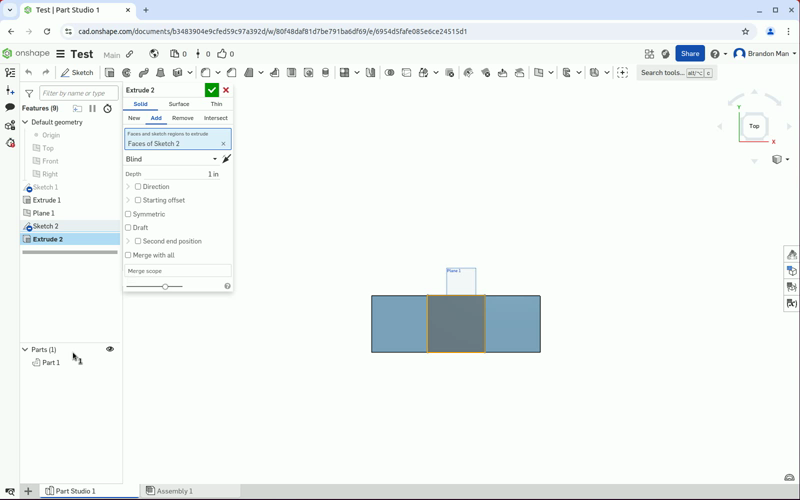
mouse_move(143, 106)
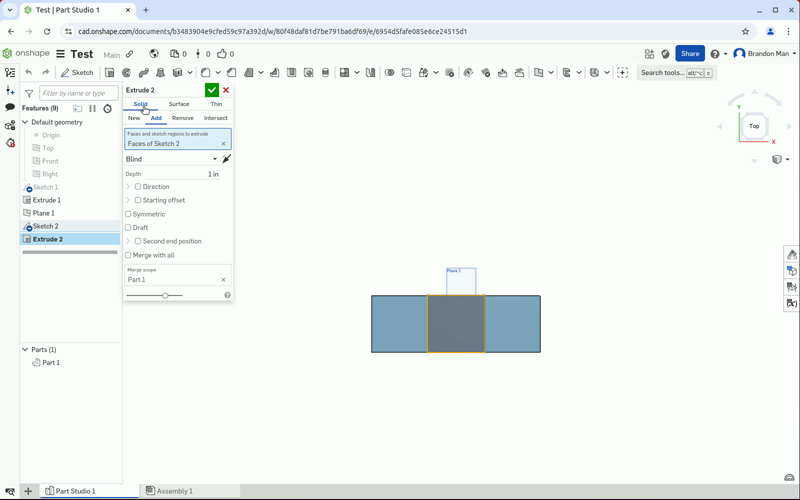
click(143, 106)
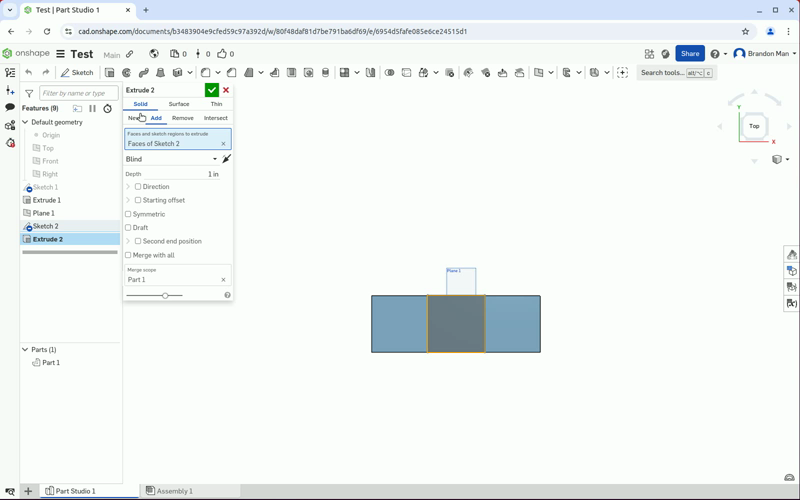
mouse_move(137, 120)
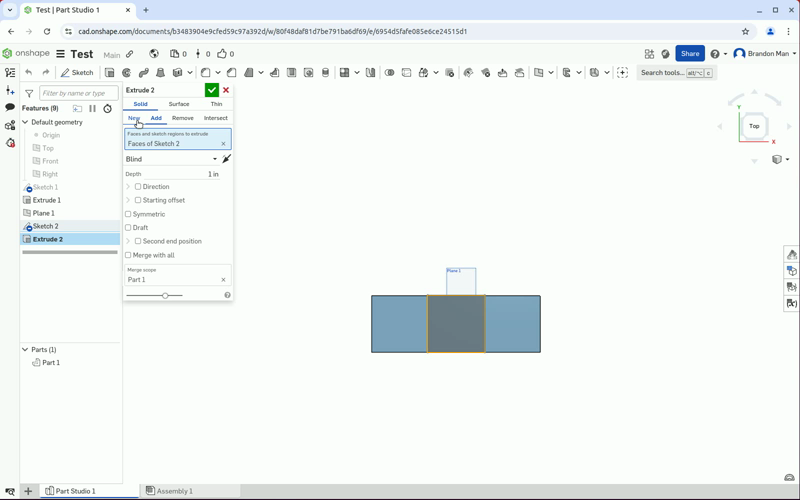
click(137, 120)
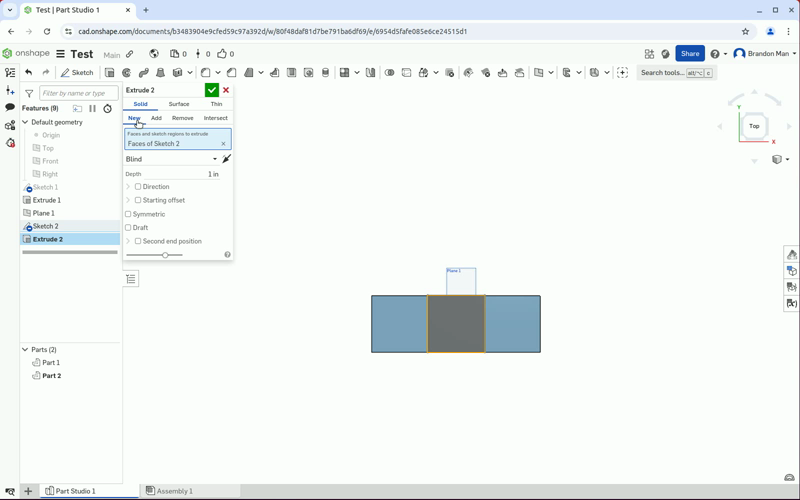
key(tab, 4)
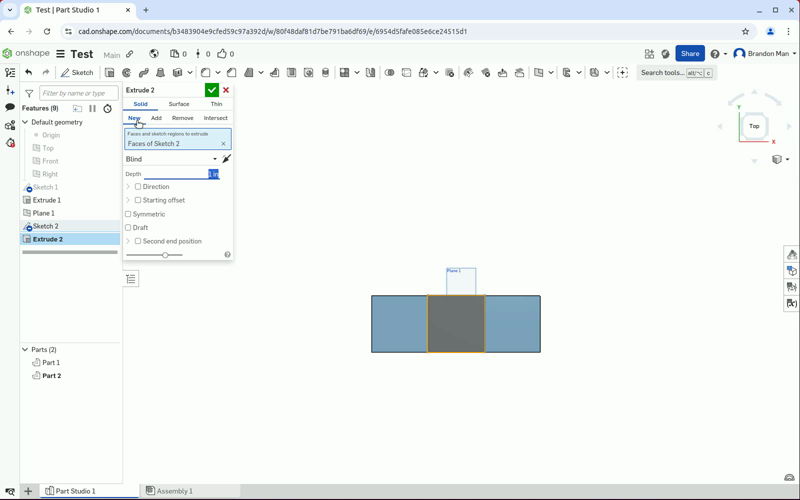
text(11.554)
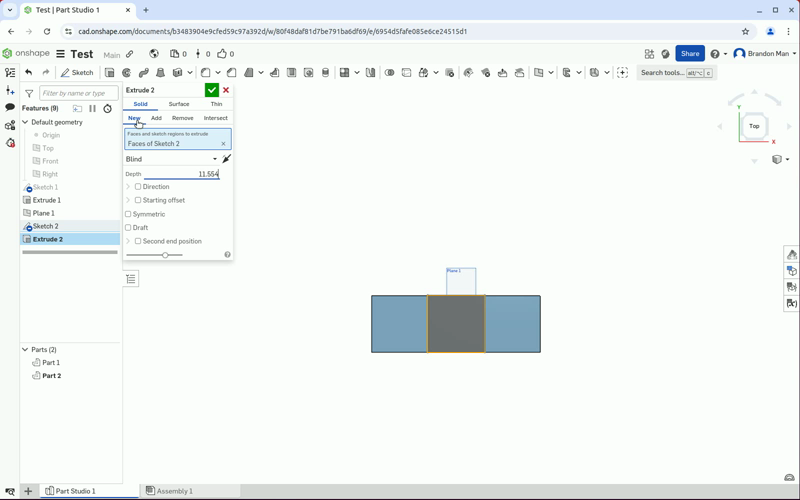
key(enter)
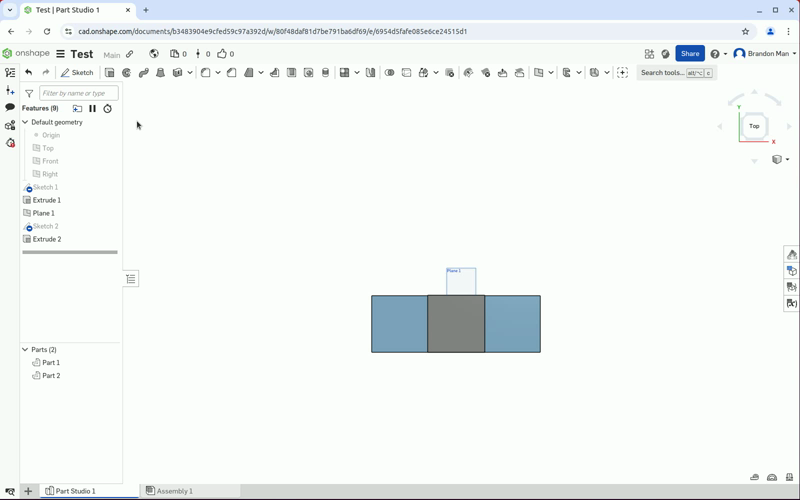
key(shift+h)
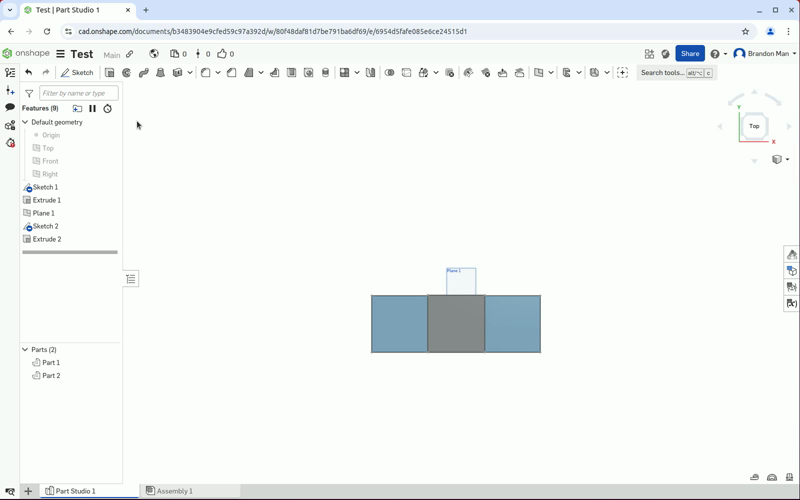
key(shift+h)
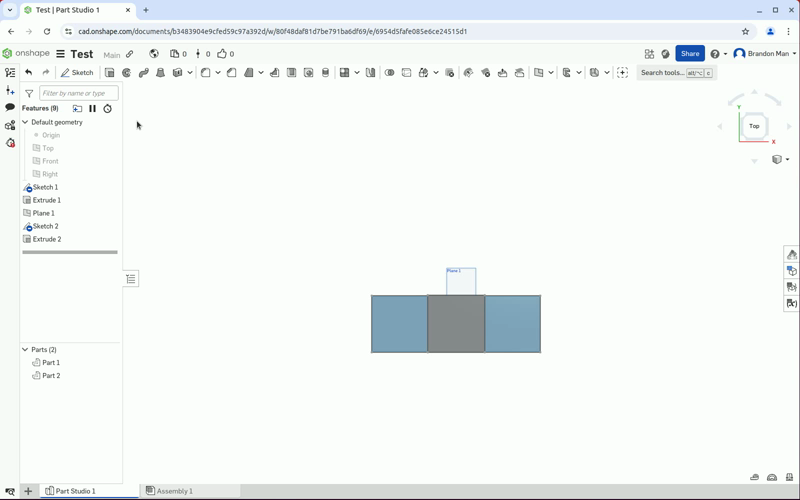
key(shift+7)
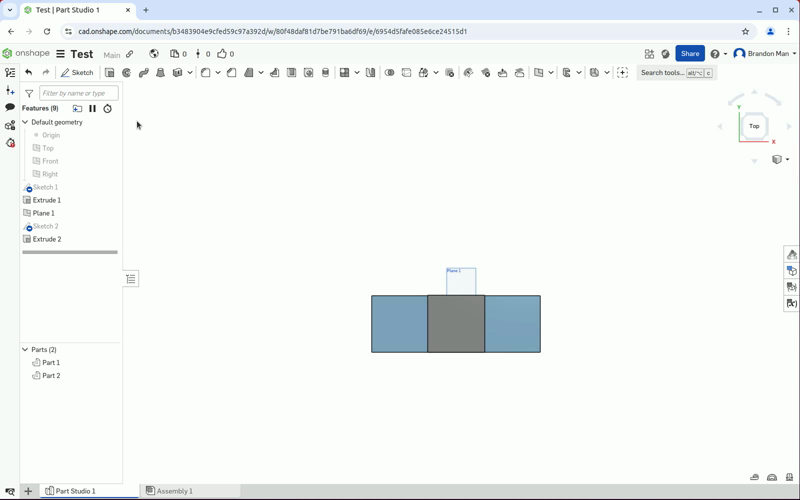
key(up, 3)
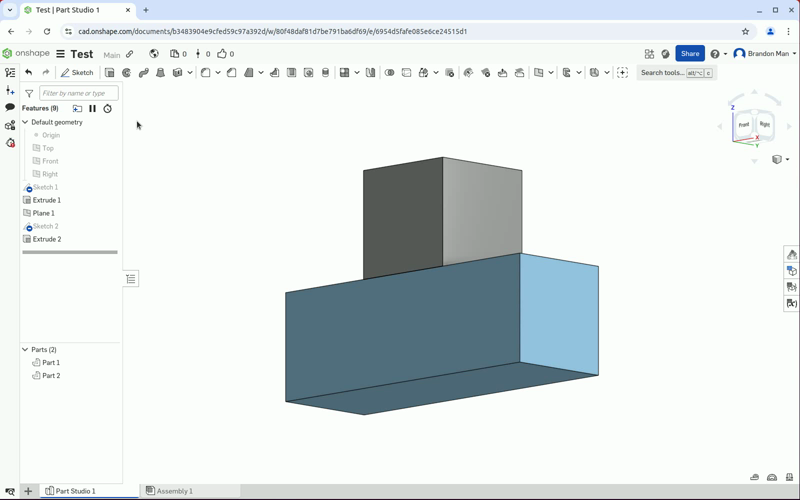
key(left, 3)
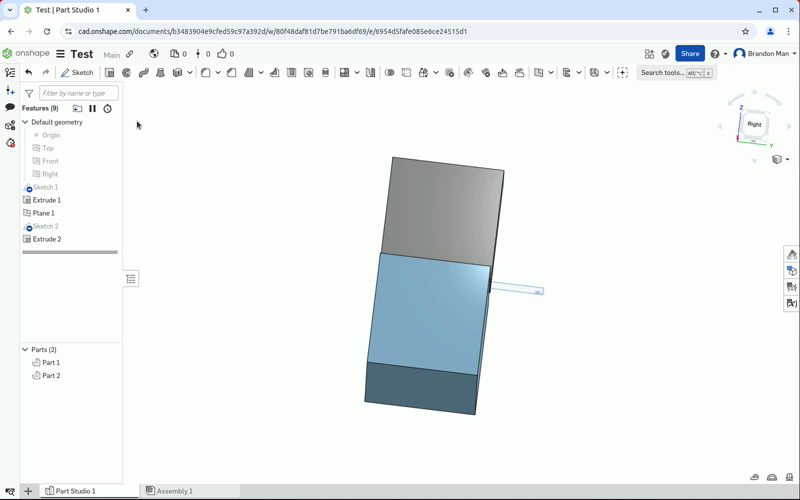
key(right, 3)
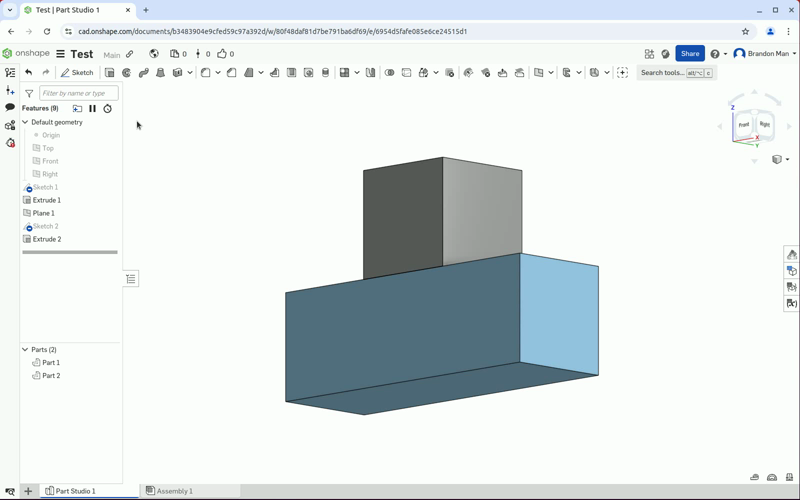
key(down, 3)
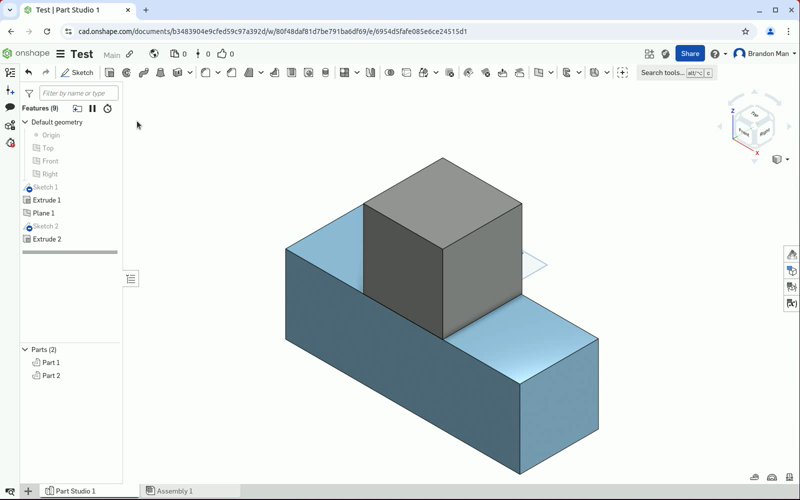
mouse_move(73, 189)
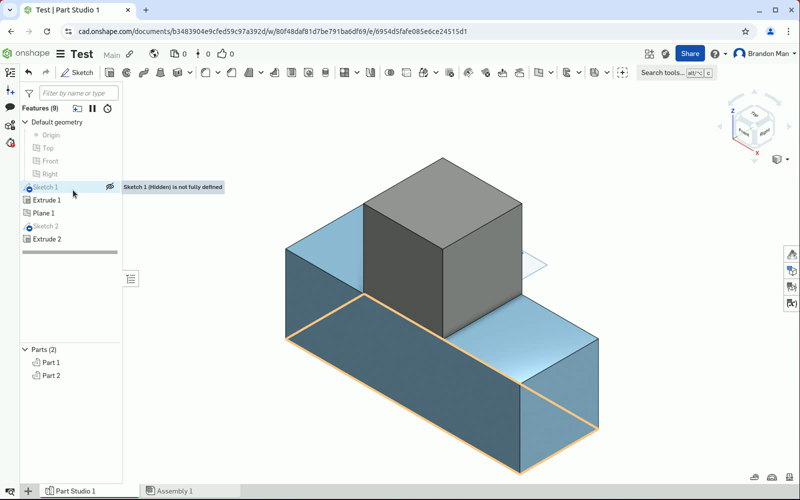
click(73, 189)